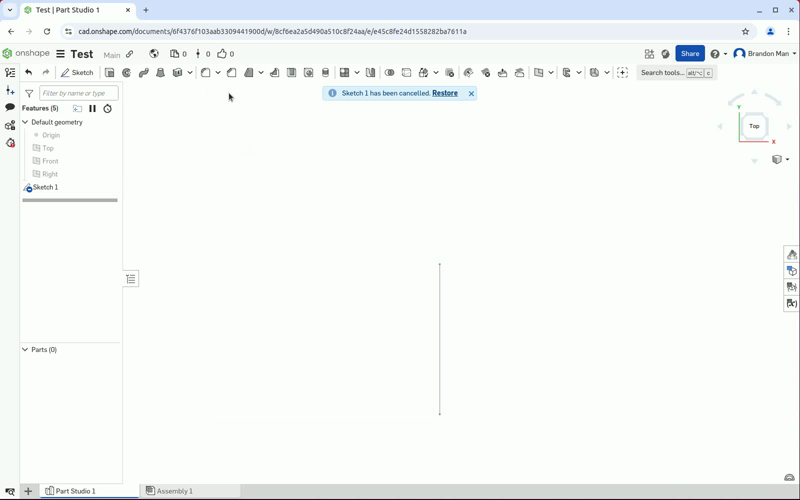
key(shift+h)
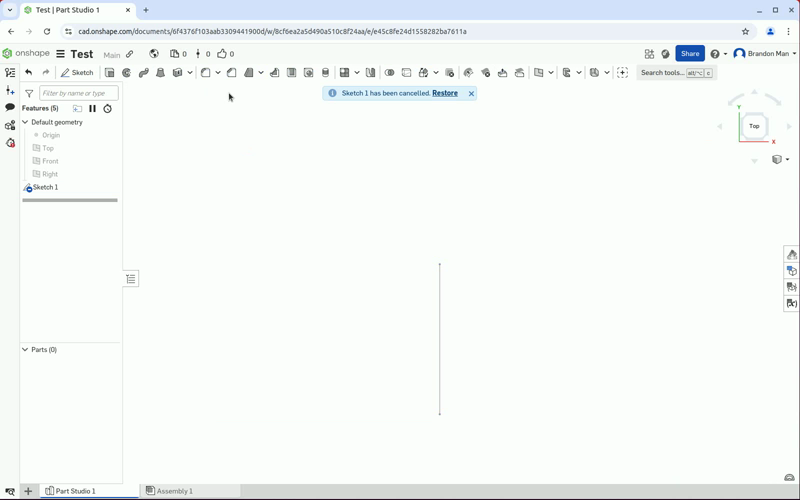
key(shift+s)
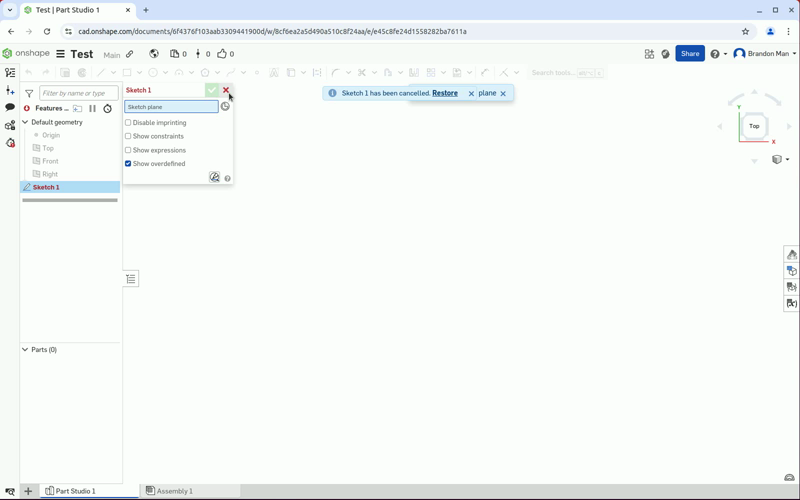
mouse_move(73, 150)
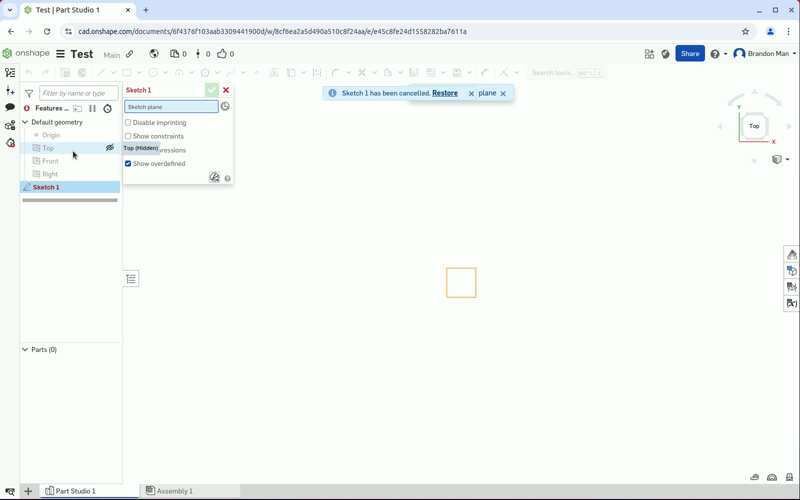
click(73, 150)
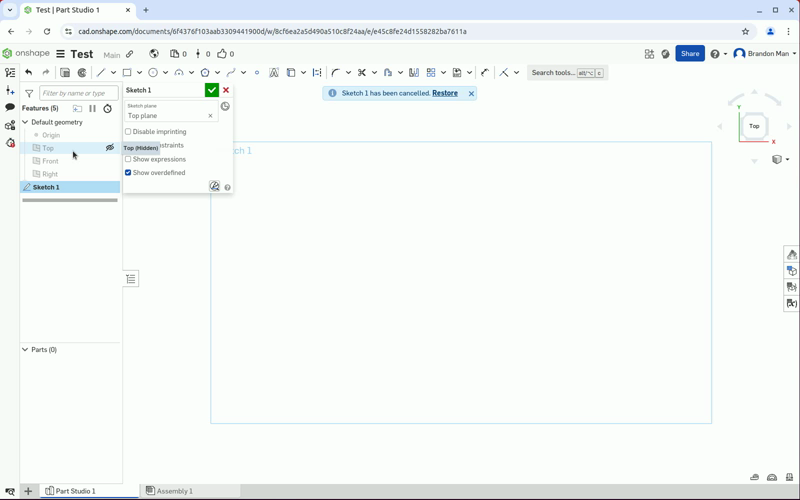
mouse_move(73, 352)
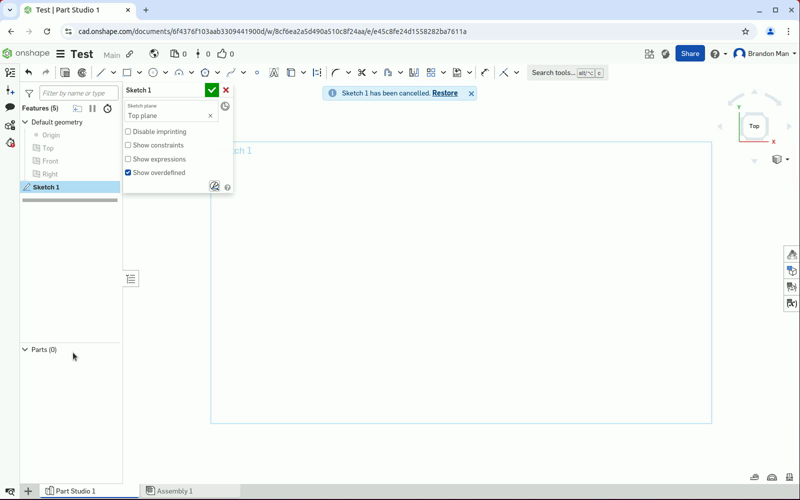
key(y)
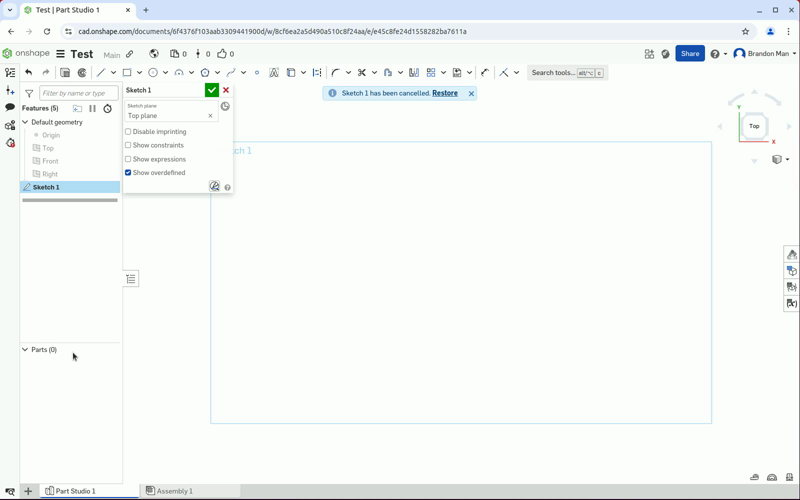
key(a)
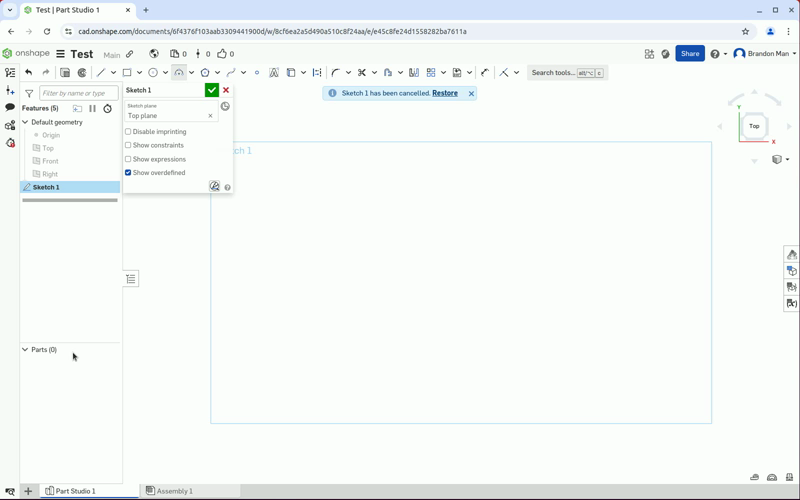
key_down(shift)
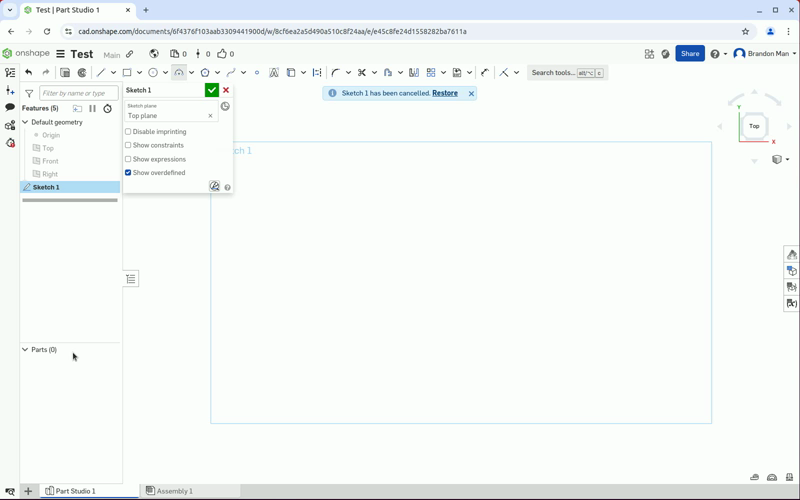
mouse_move(353, 267)
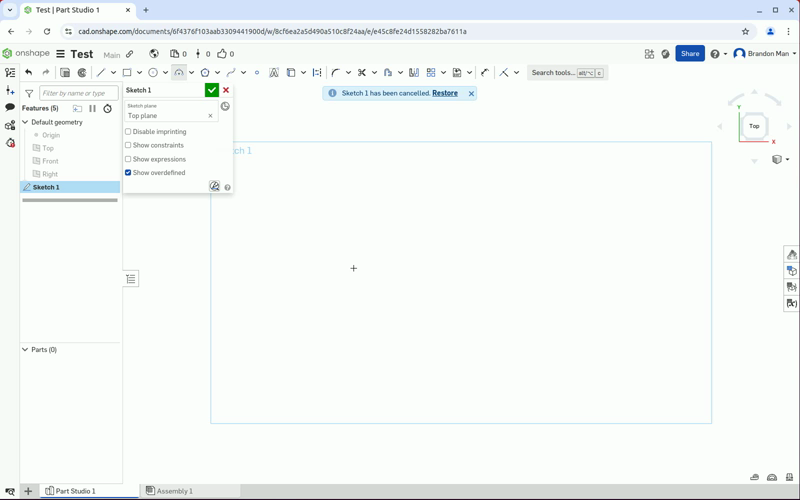
click(353, 267)
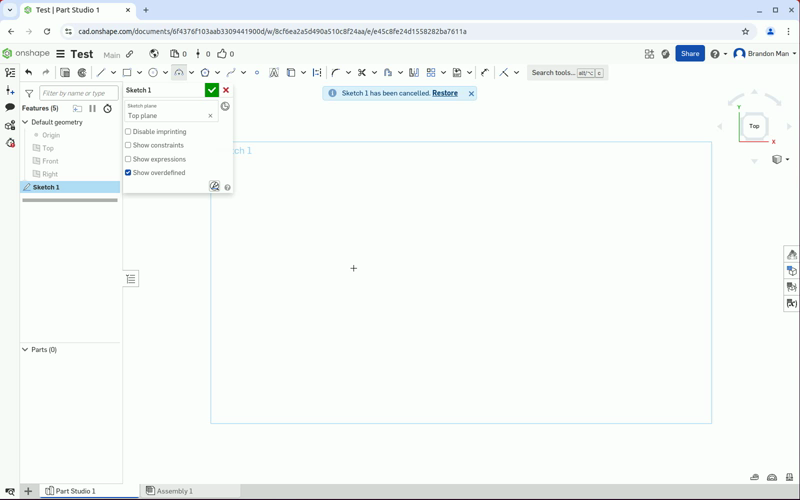
key_up(shift)
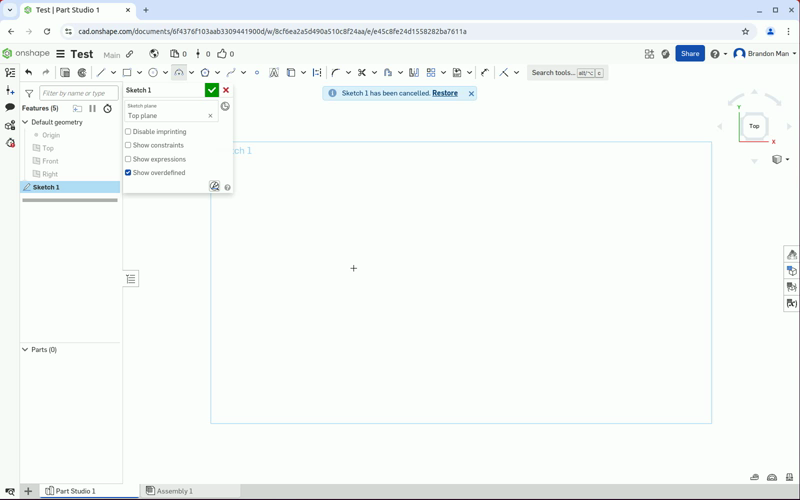
key_down(shift)
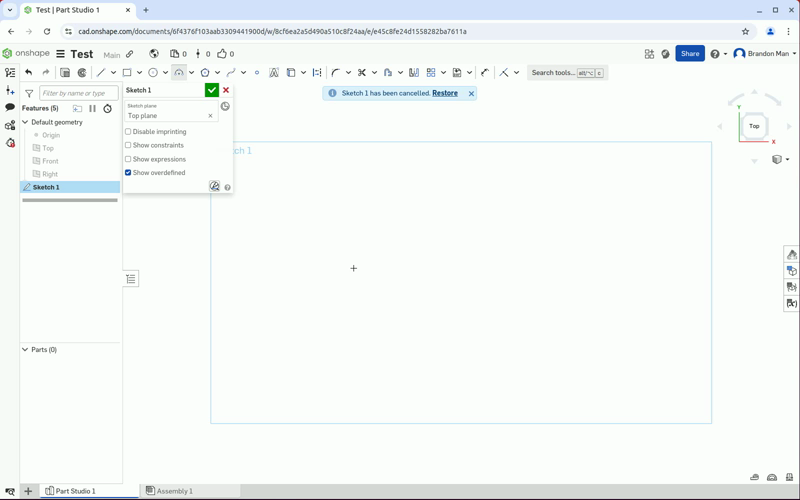
mouse_move(558, 240)
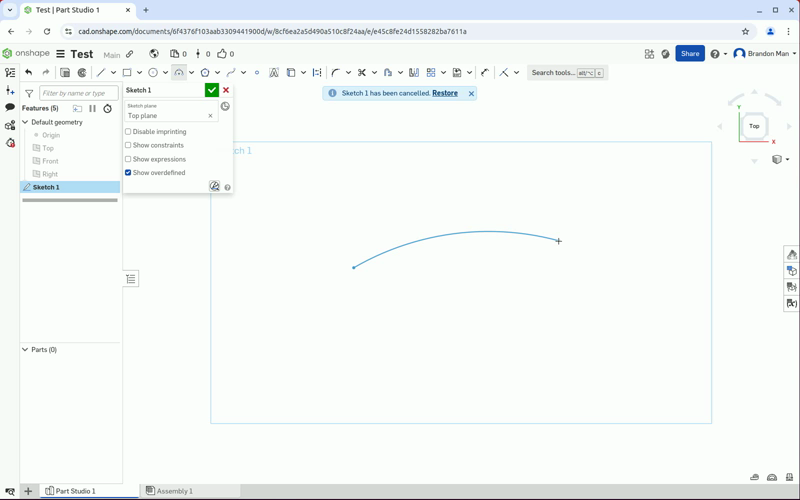
click(558, 240)
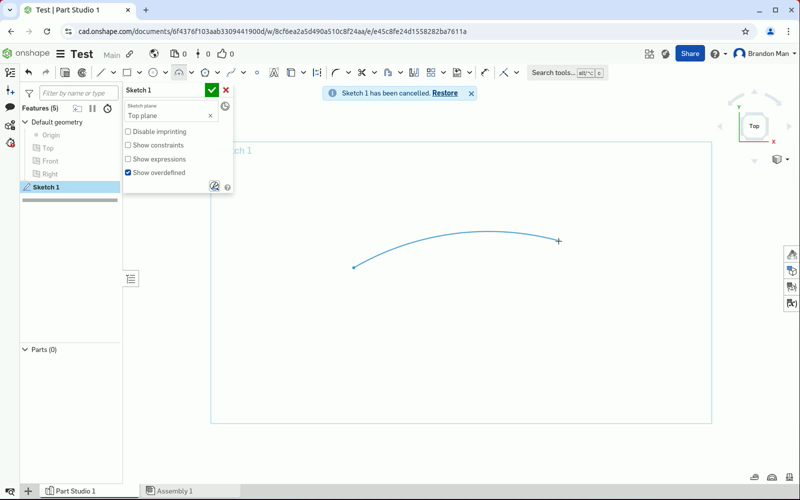
mouse_move(474, 390)
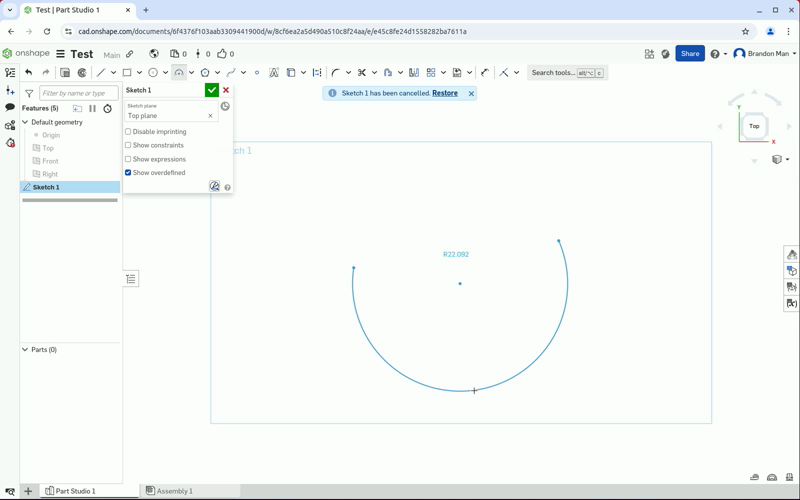
click(474, 390)
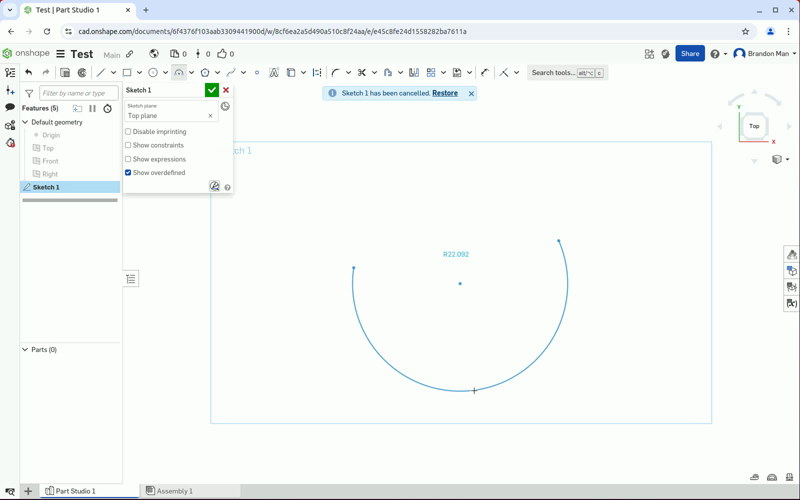
key_up(shift)
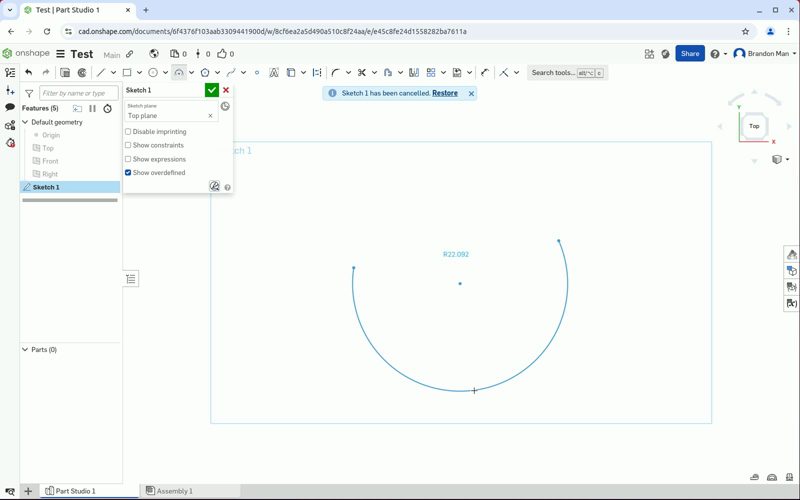
mouse_move(558, 240)
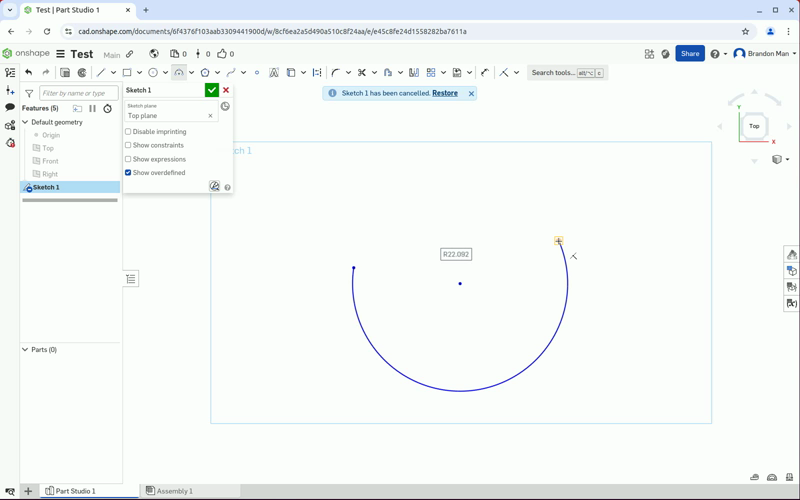
click(558, 240)
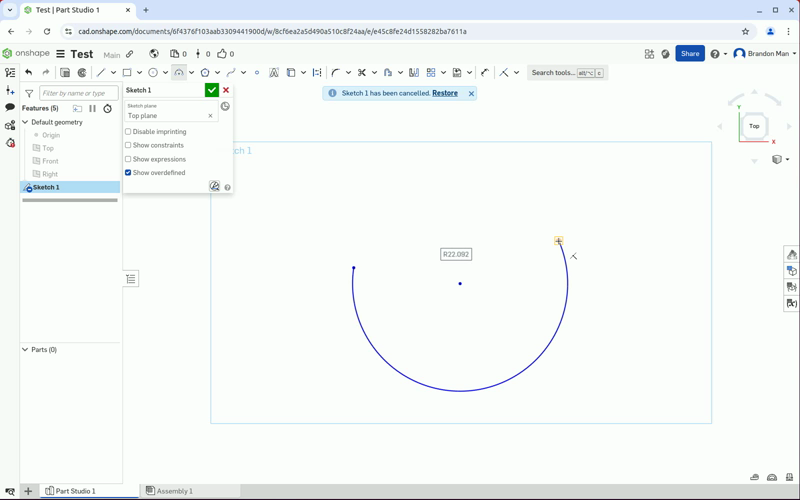
key_down(shift)
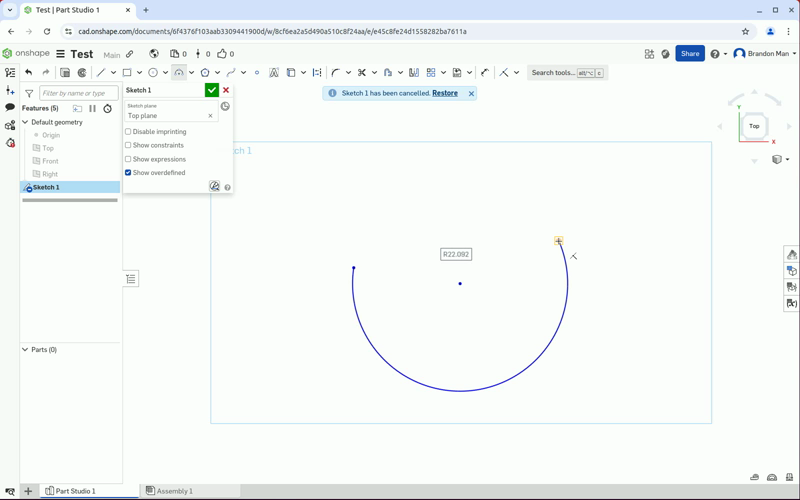
mouse_move(520, 195)
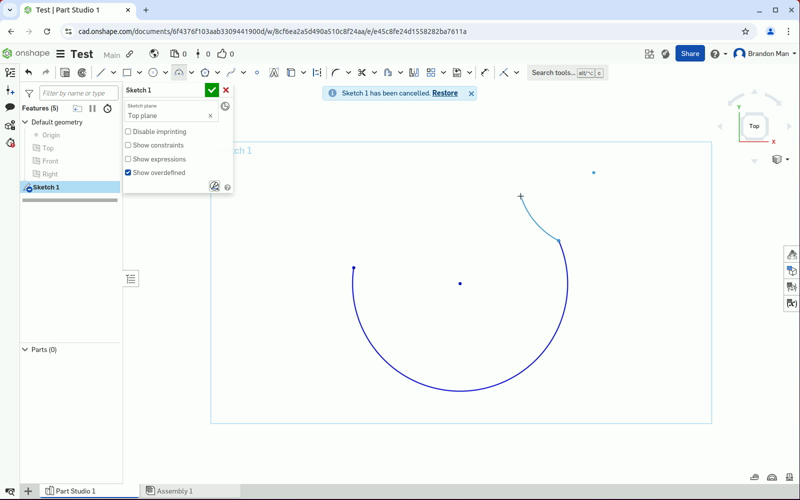
click(520, 195)
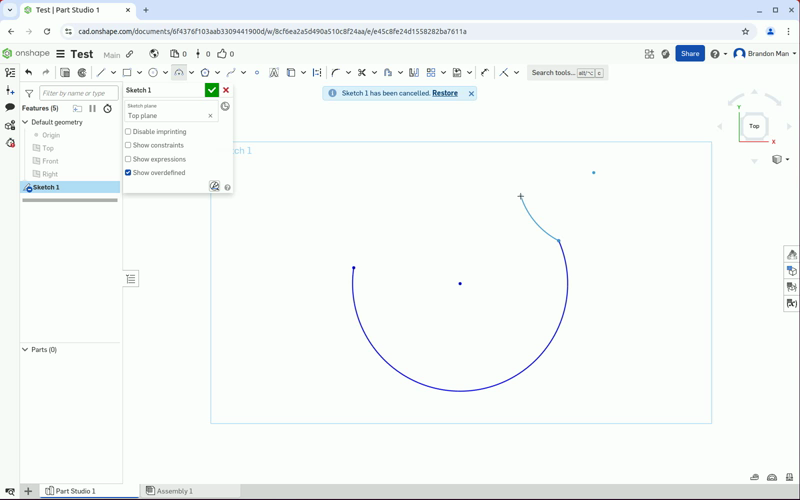
mouse_move(519, 234)
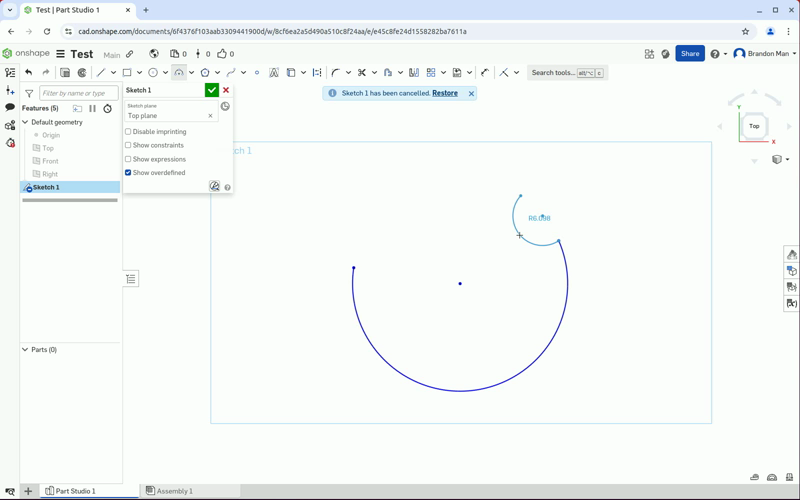
click(519, 234)
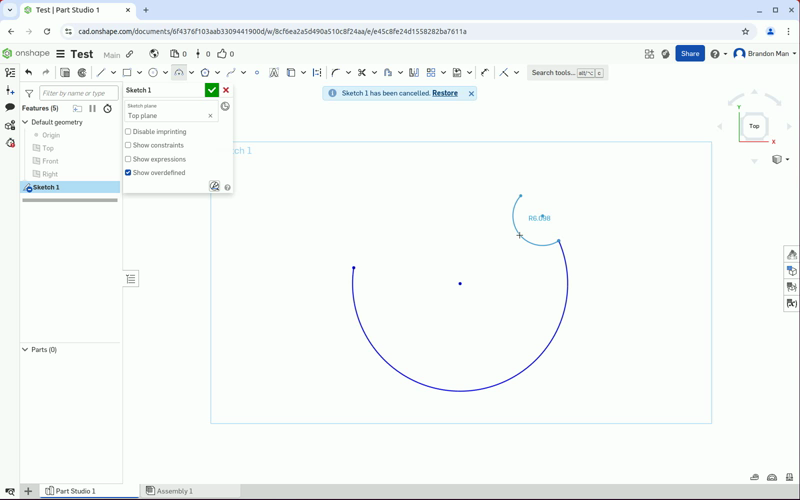
key_up(shift)
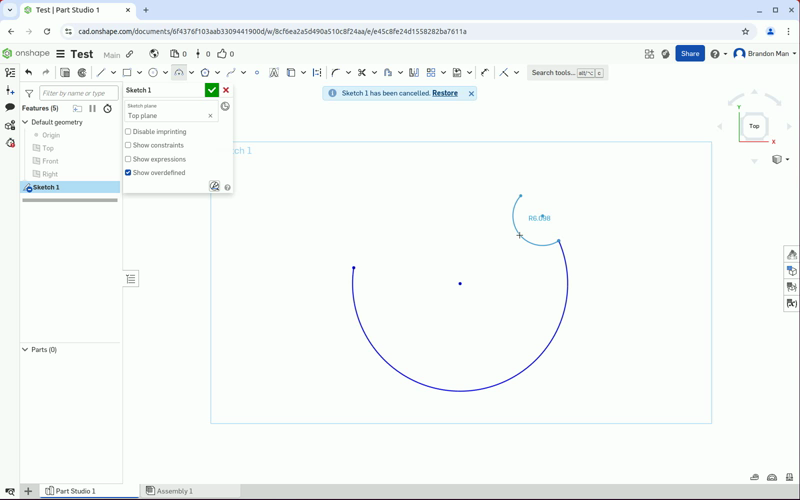
mouse_move(520, 195)
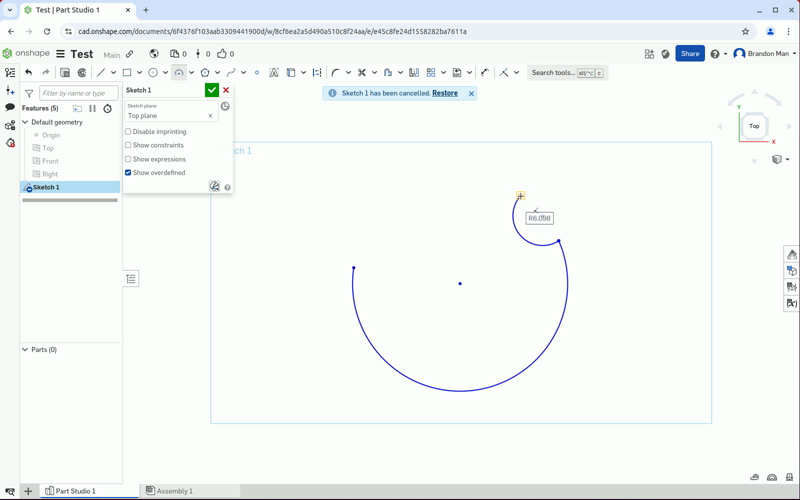
click(520, 195)
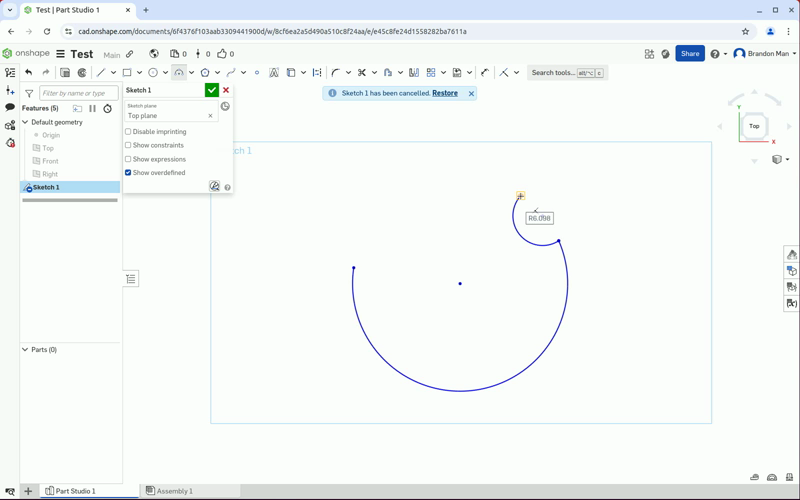
key_down(shift)
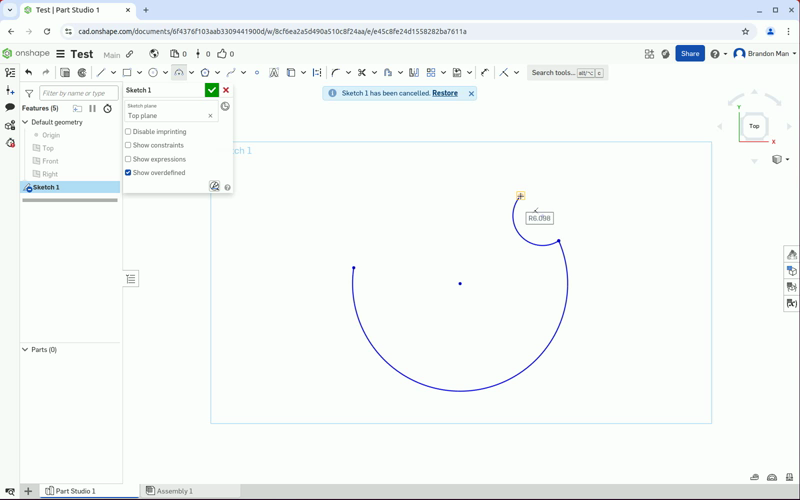
mouse_move(365, 231)
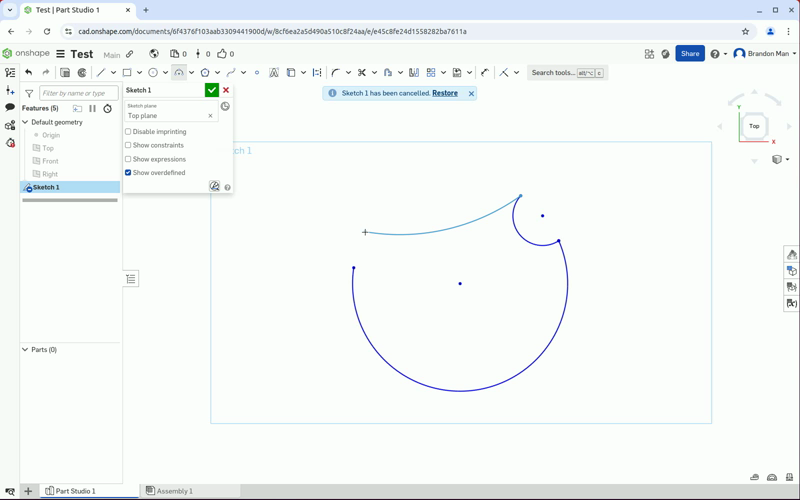
click(365, 231)
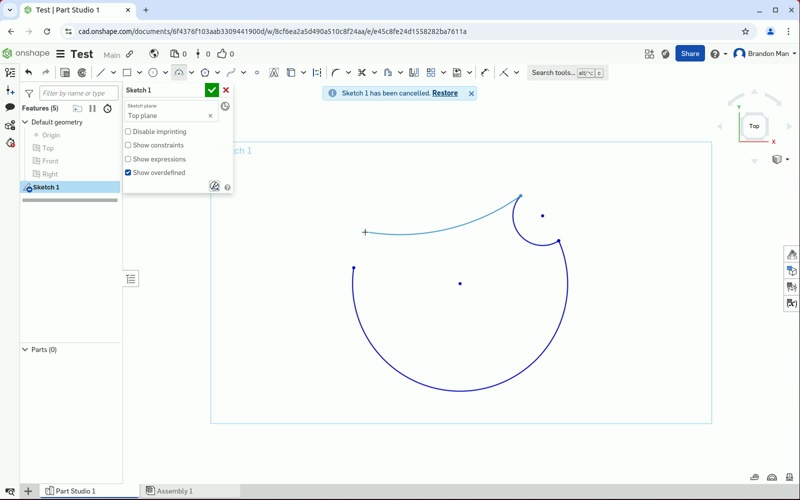
mouse_move(434, 179)
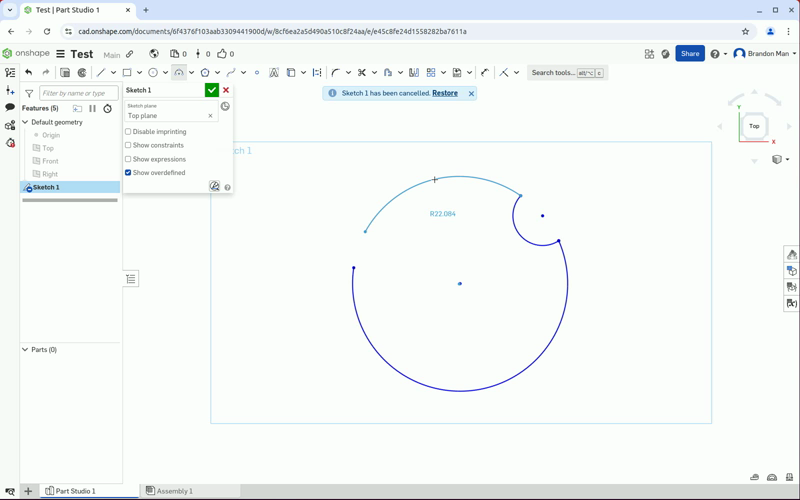
click(434, 179)
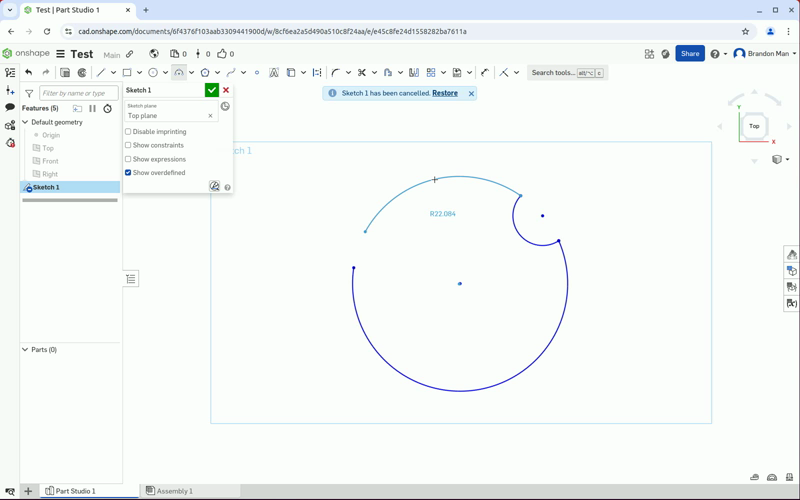
key_up(shift)
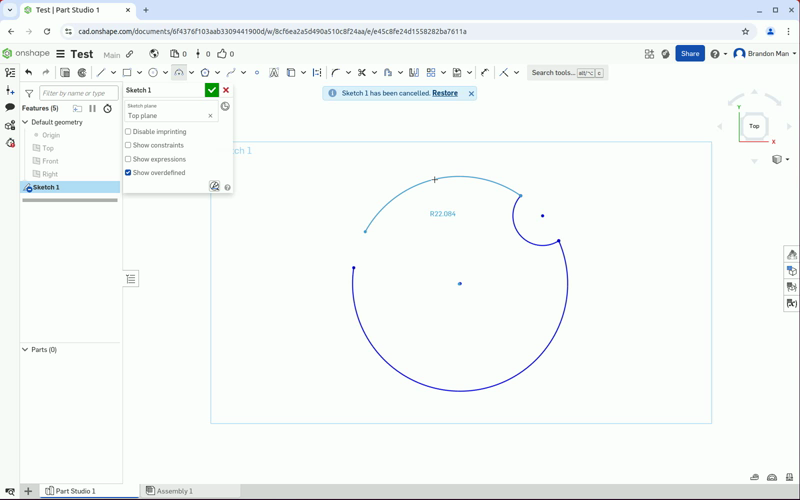
mouse_move(365, 231)
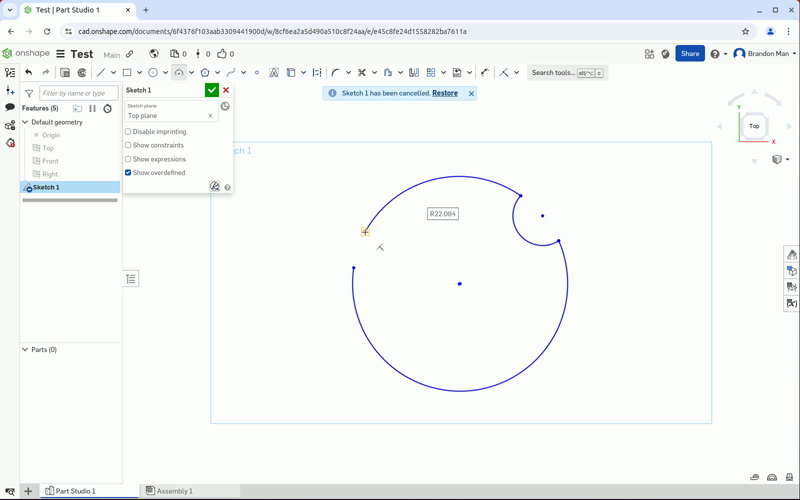
click(365, 231)
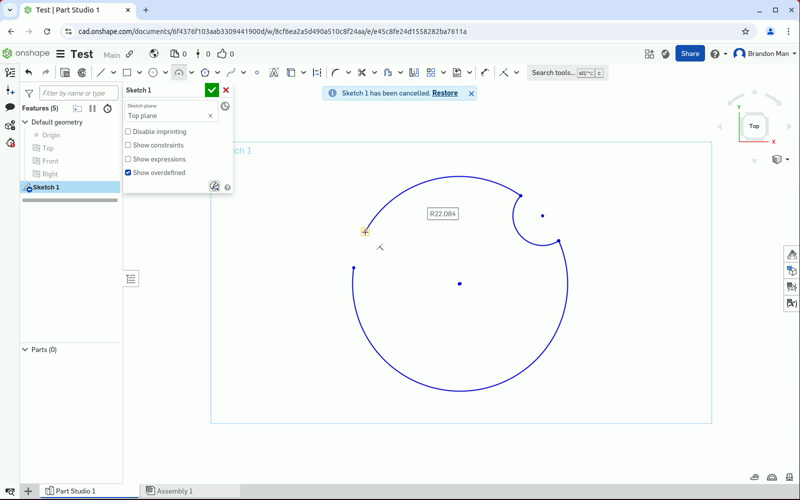
mouse_move(353, 267)
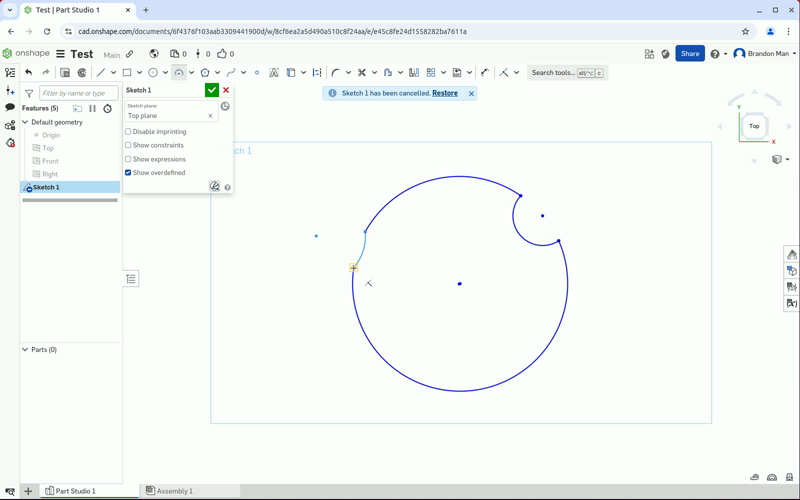
click(353, 267)
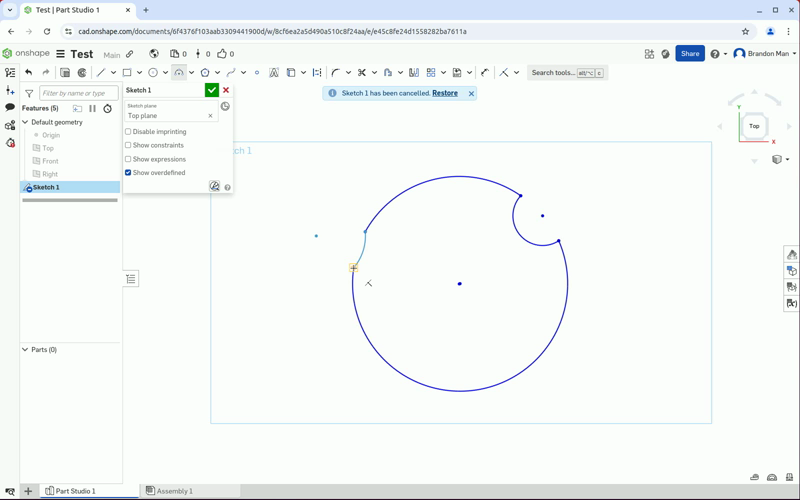
key_down(shift)
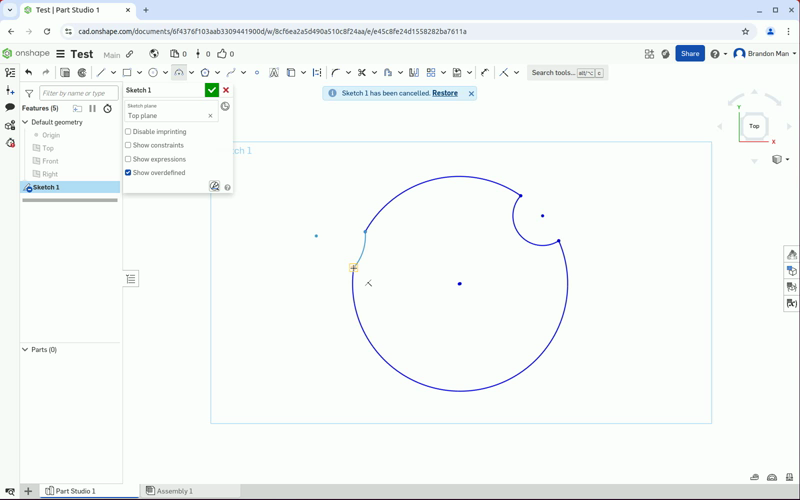
mouse_move(376, 254)
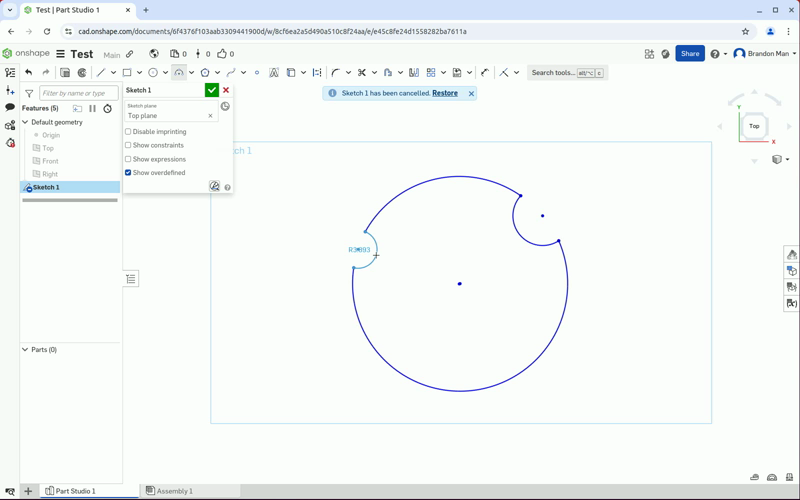
click(376, 254)
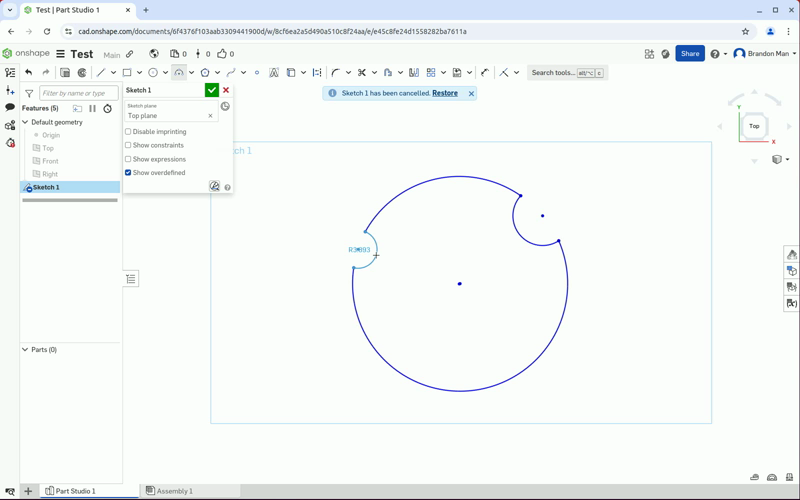
key_up(shift)
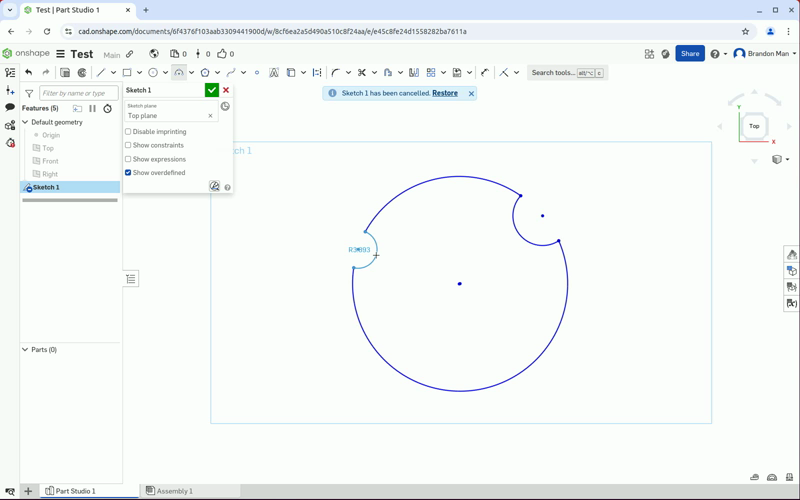
key(esc)
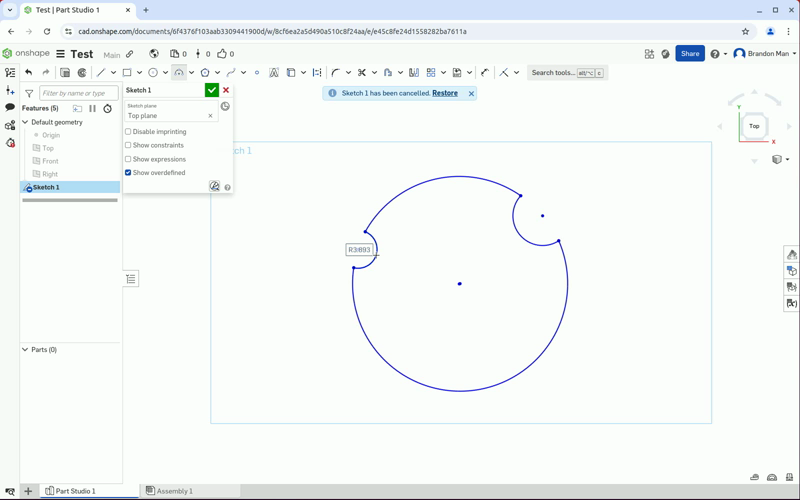
mouse_move(451, 214)
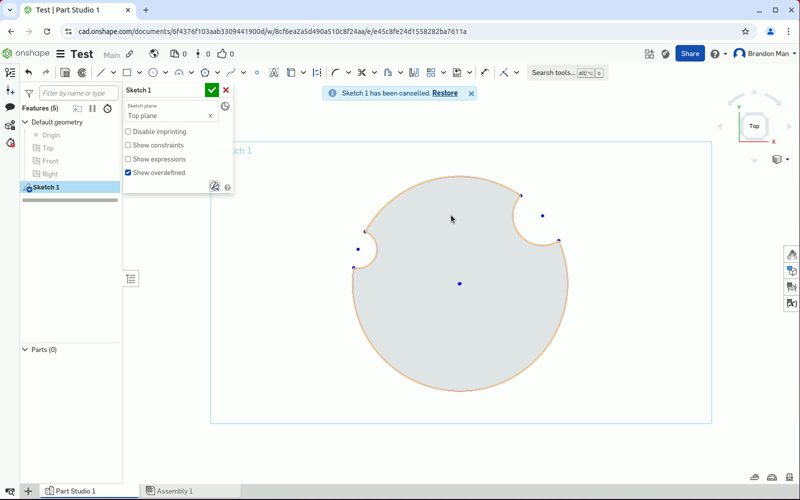
click(451, 214)
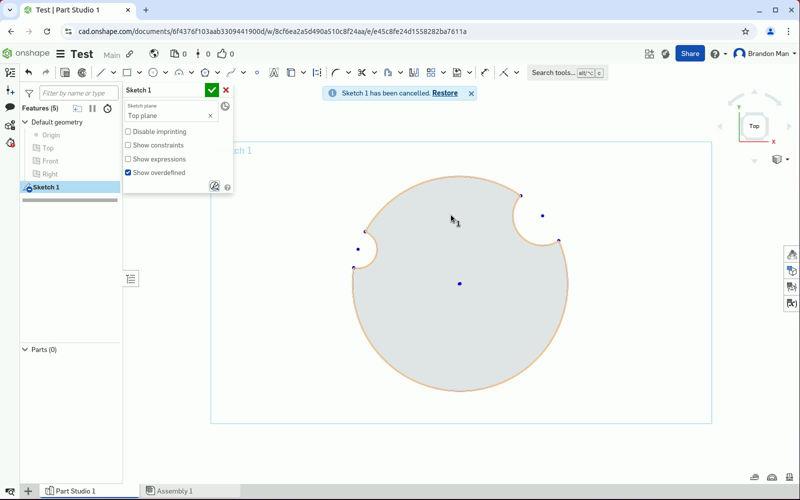
mouse_move(73, 352)
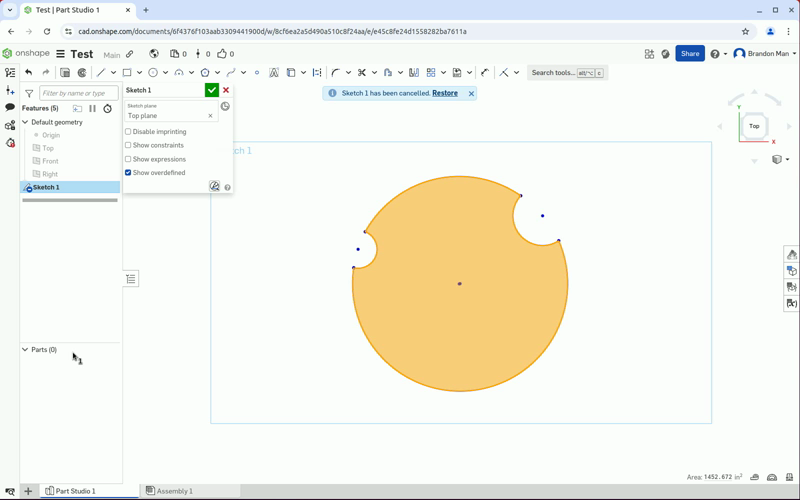
key(shift+y)
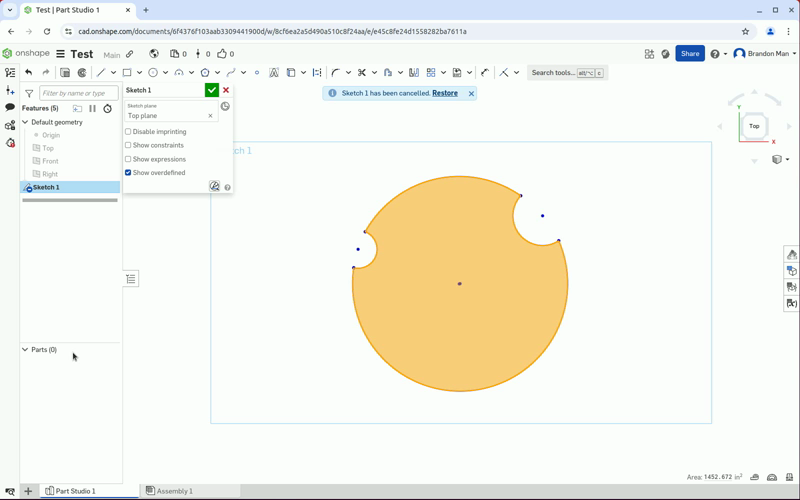
key(shift+e)
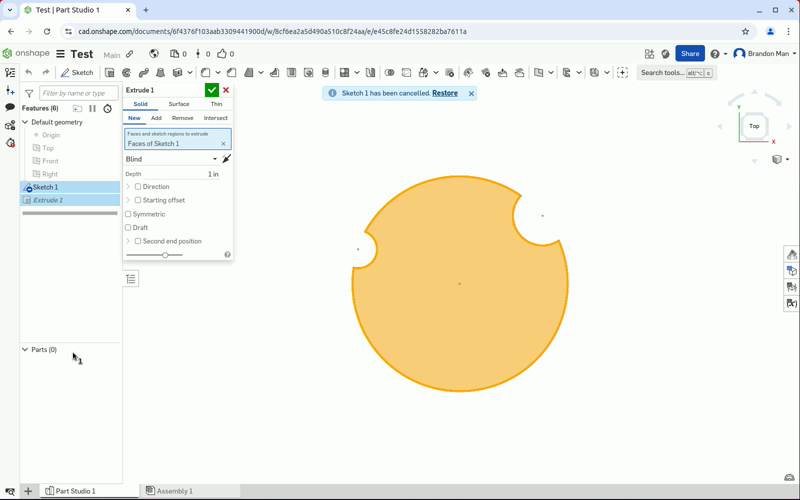
mouse_move(143, 106)
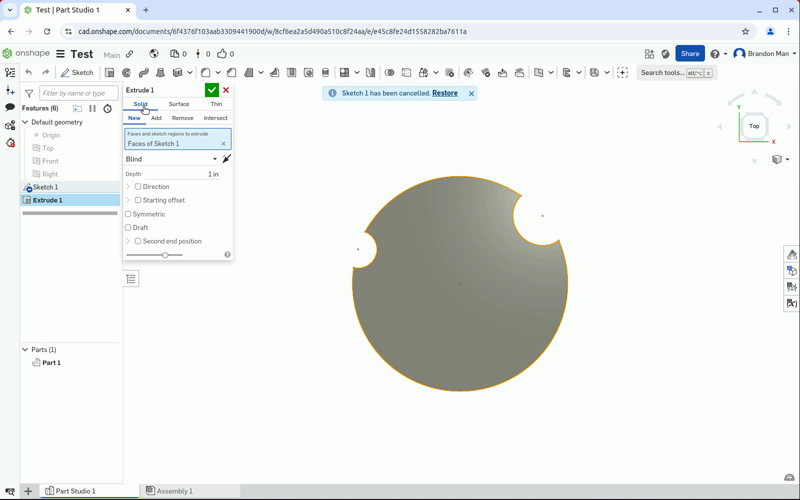
click(143, 106)
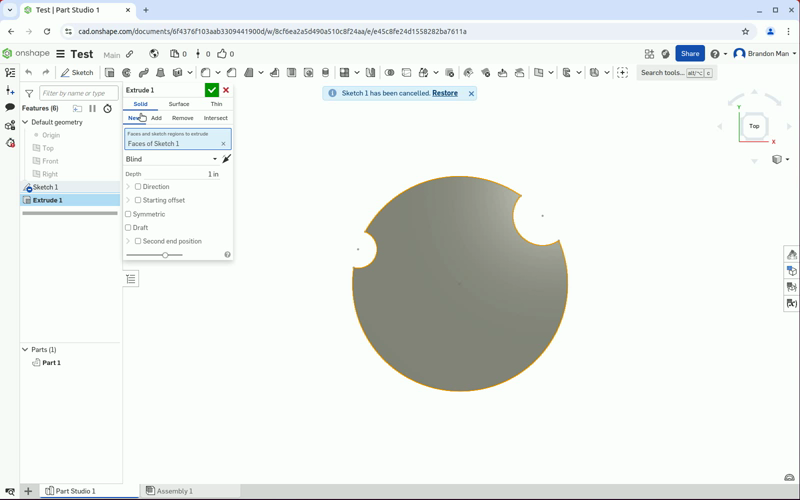
mouse_move(137, 120)
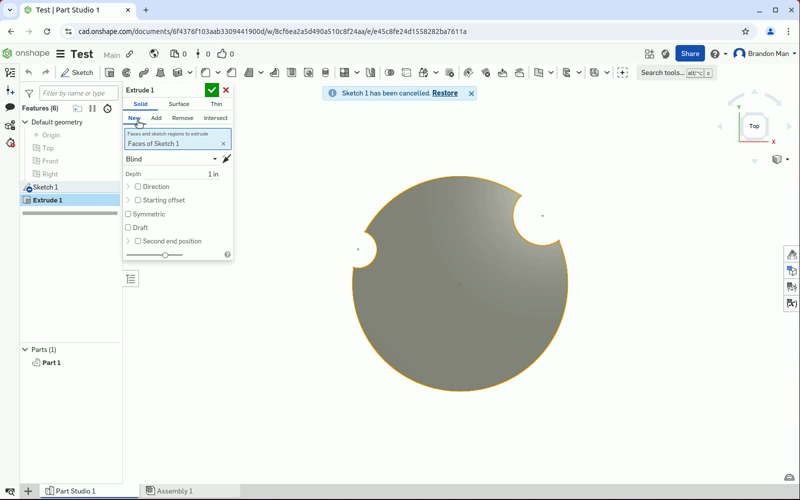
click(137, 120)
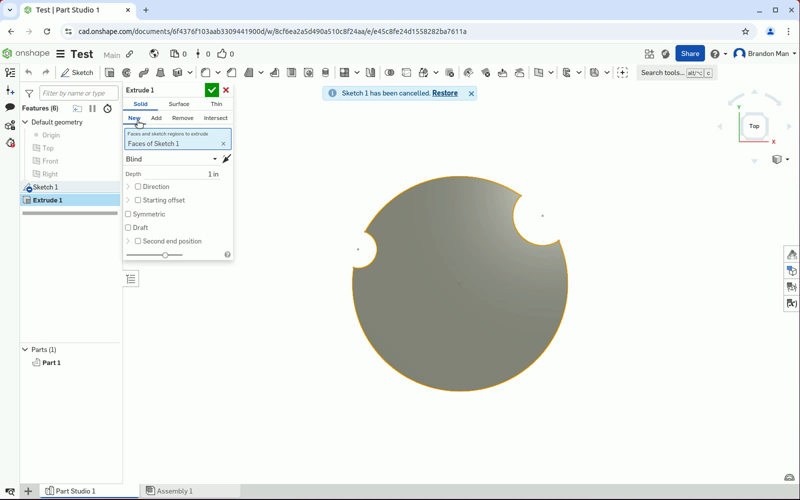
key(tab, 4)
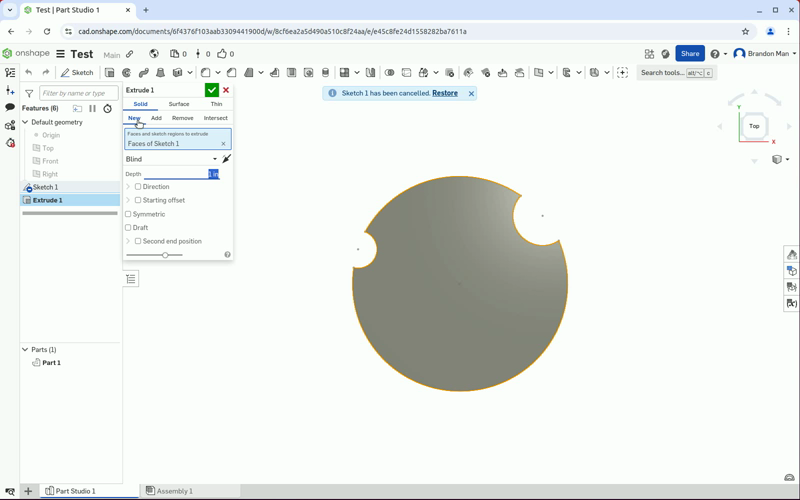
text(10.832)
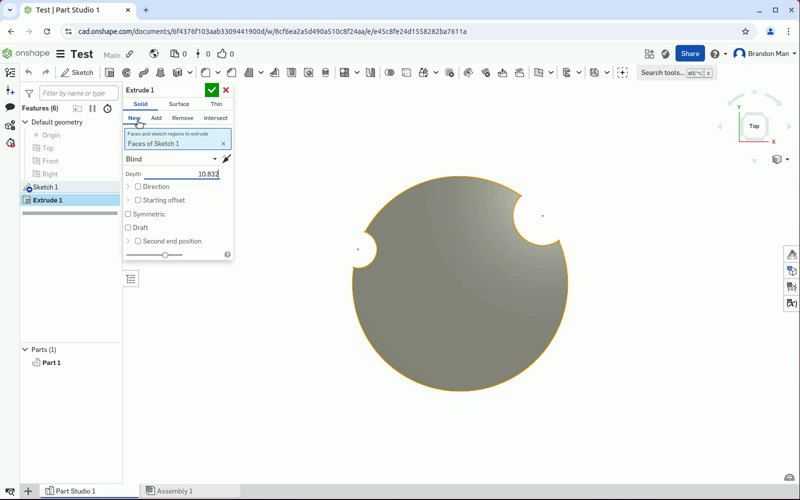
key(enter)
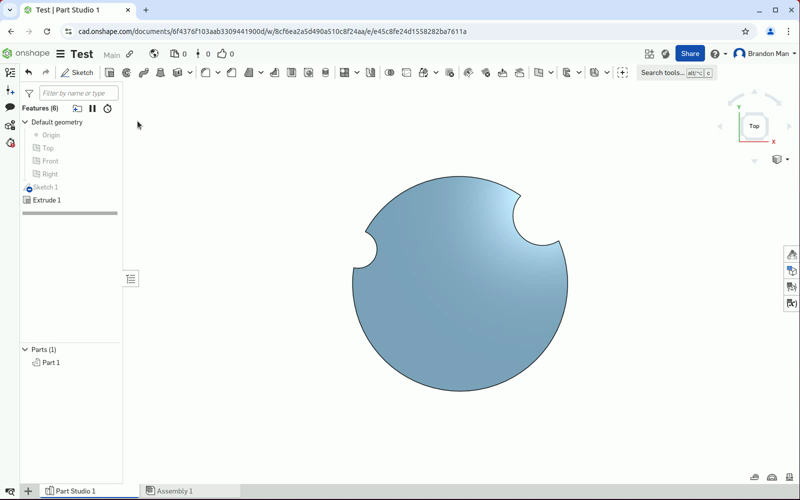
key(shift+h)
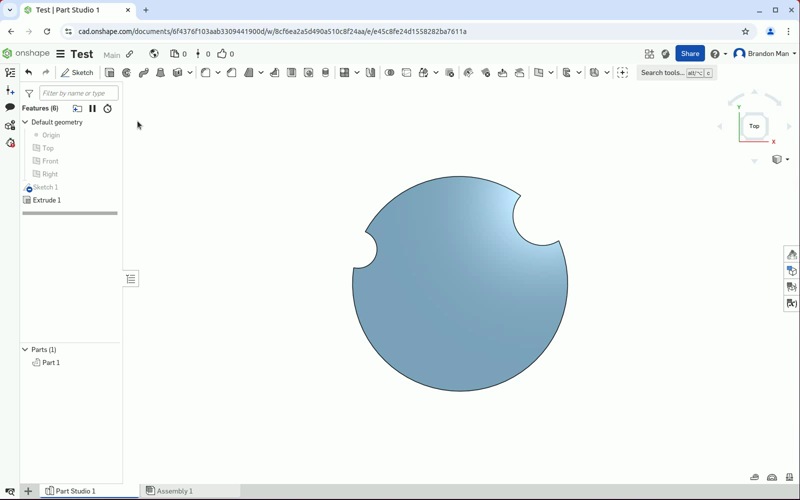
key(shift+h)
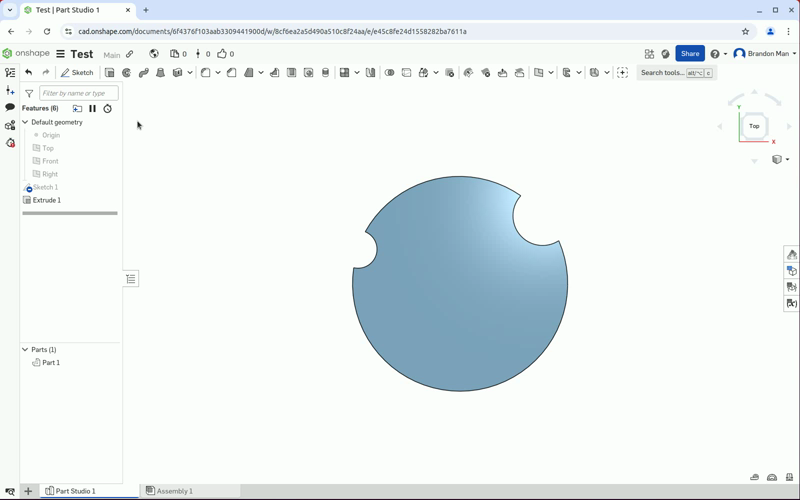
mouse_move(73, 189)
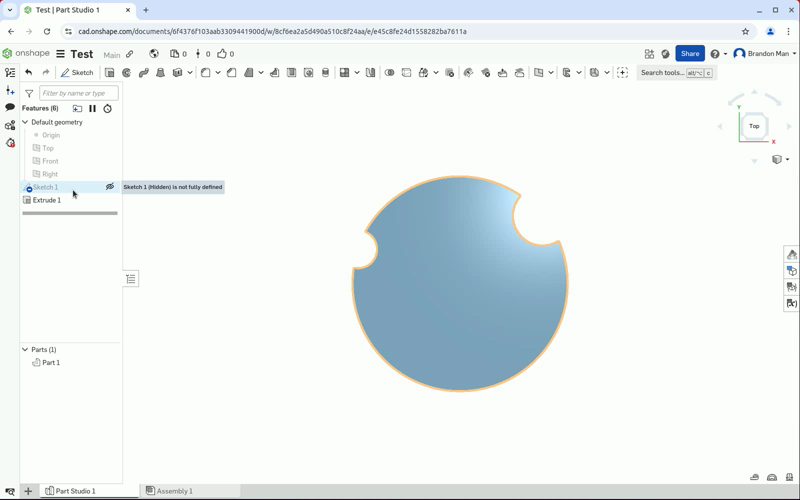
click(73, 189)
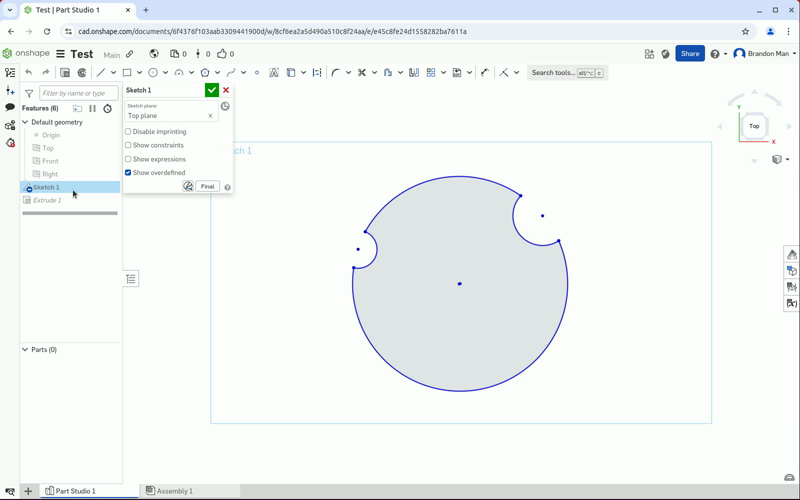
mouse_move(229, 92)
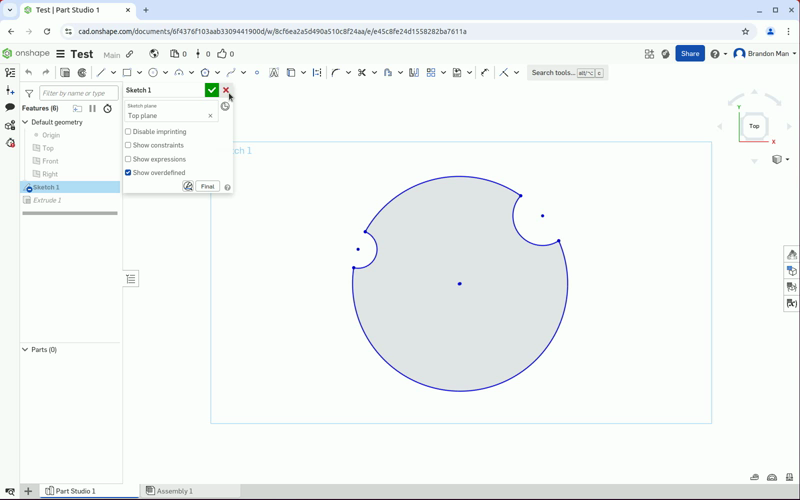
click(229, 92)
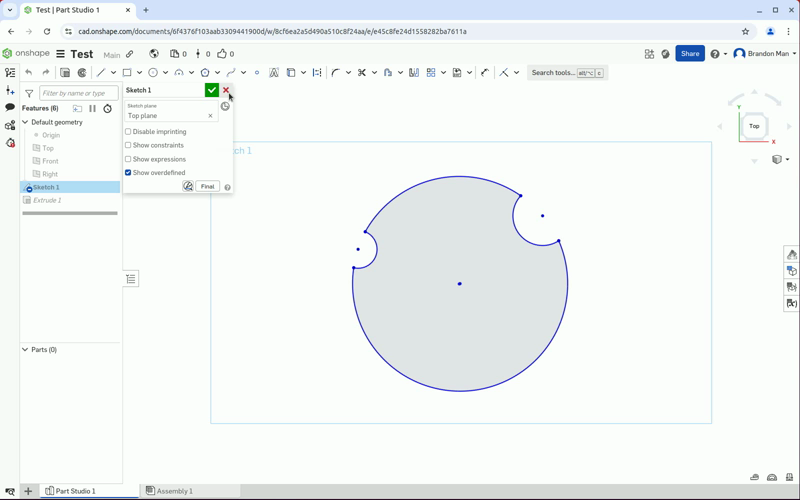
key(shift+s)
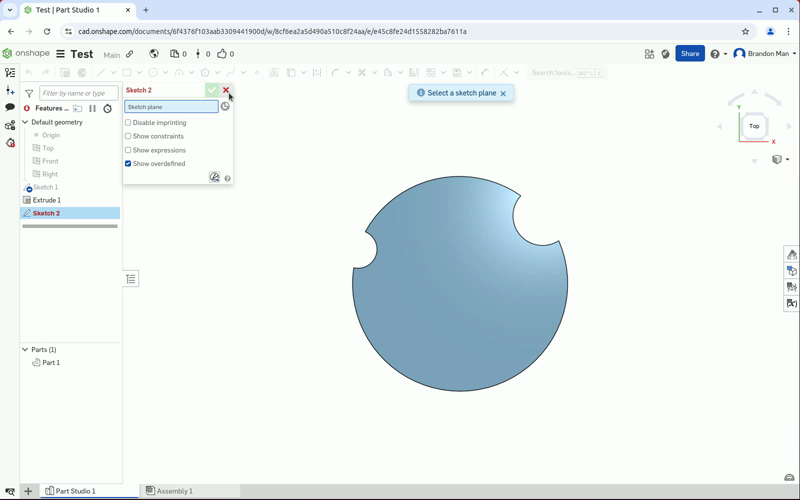
mouse_move(73, 150)
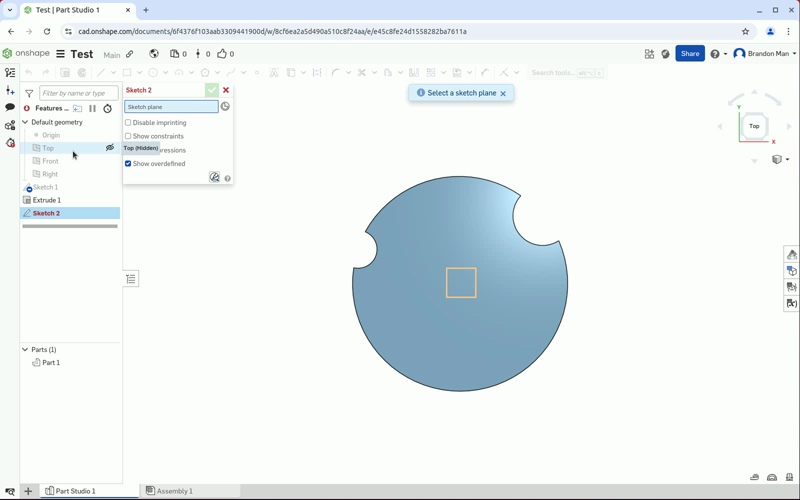
click(73, 150)
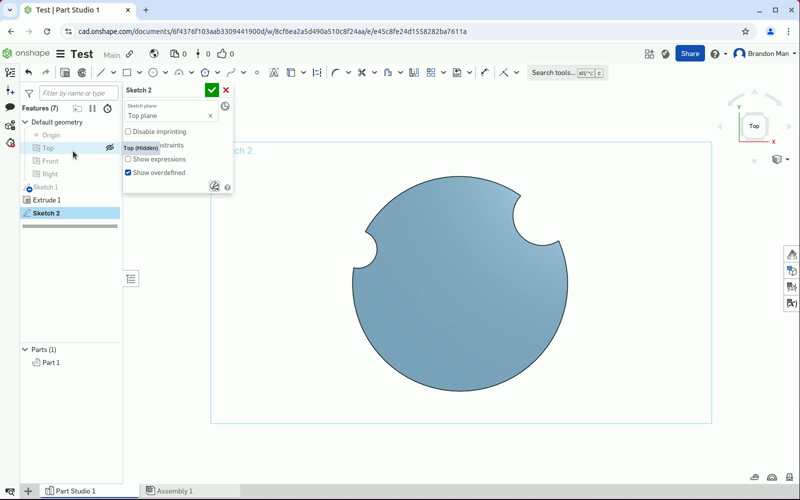
mouse_move(73, 352)
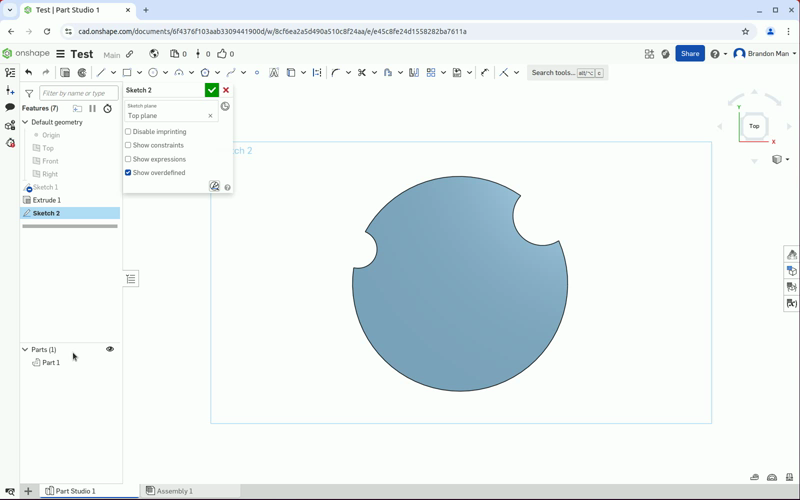
key(y)
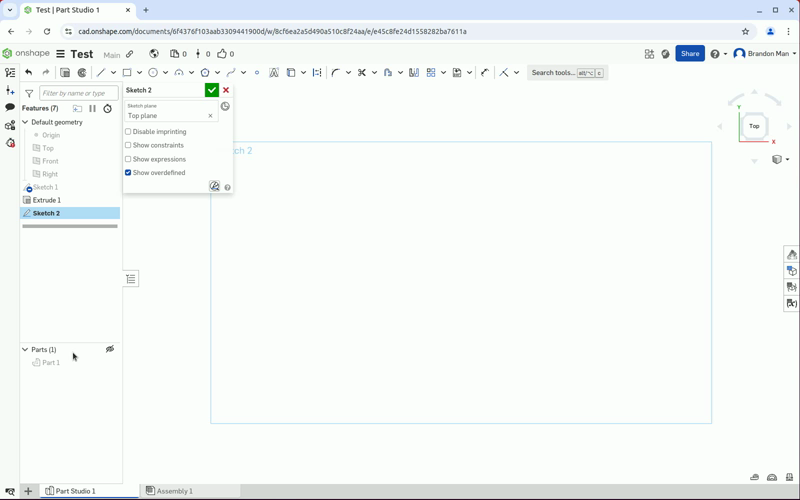
key(a)
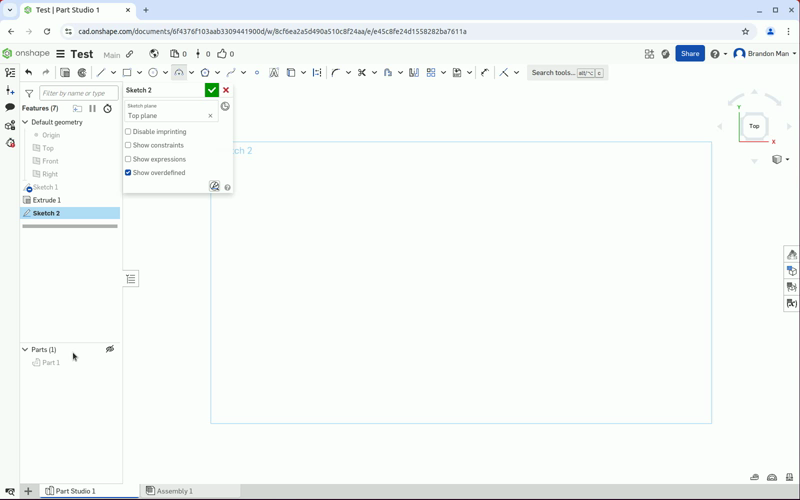
key_down(shift)
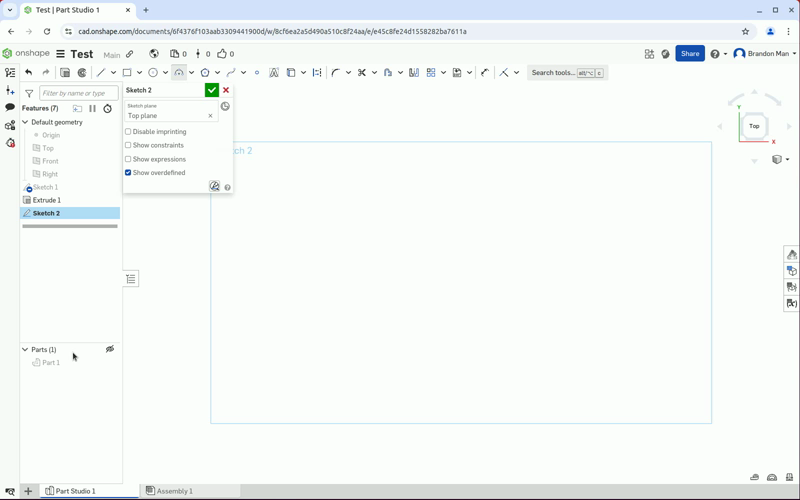
mouse_move(522, 193)
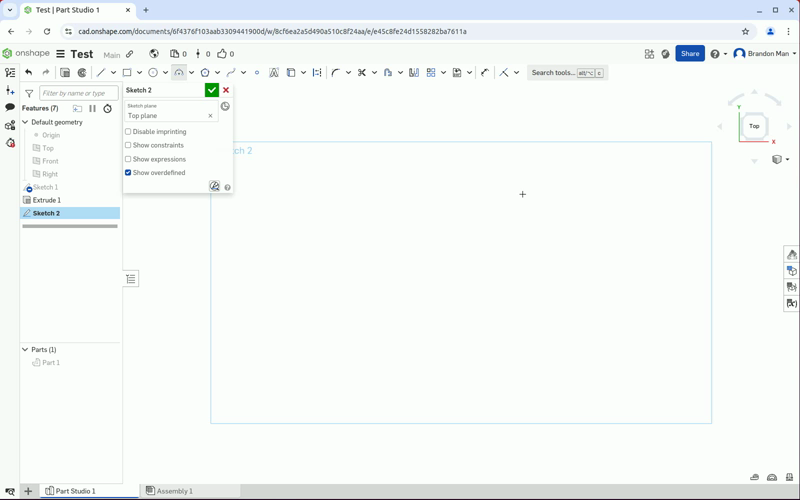
click(522, 193)
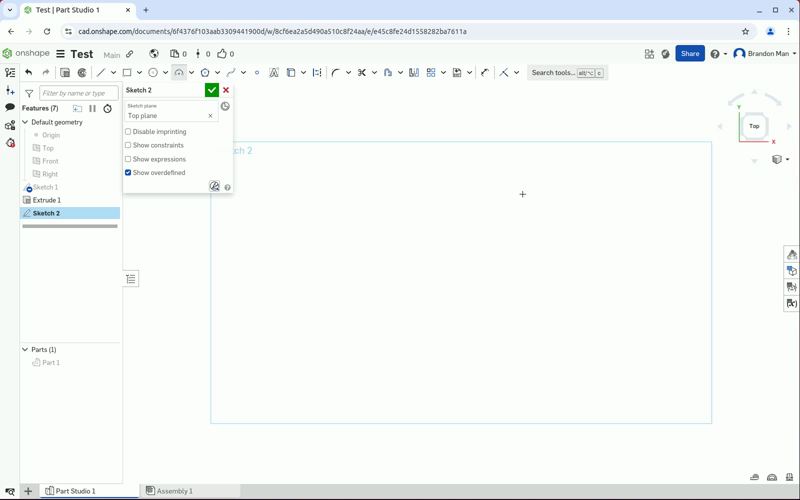
key_up(shift)
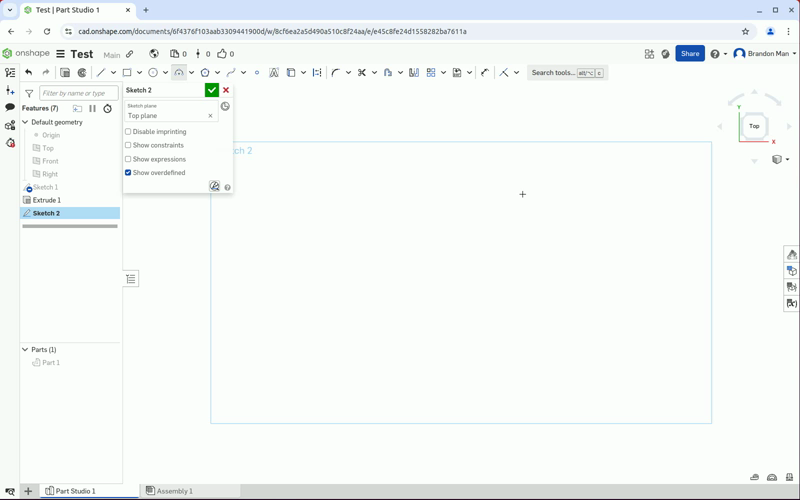
key_down(shift)
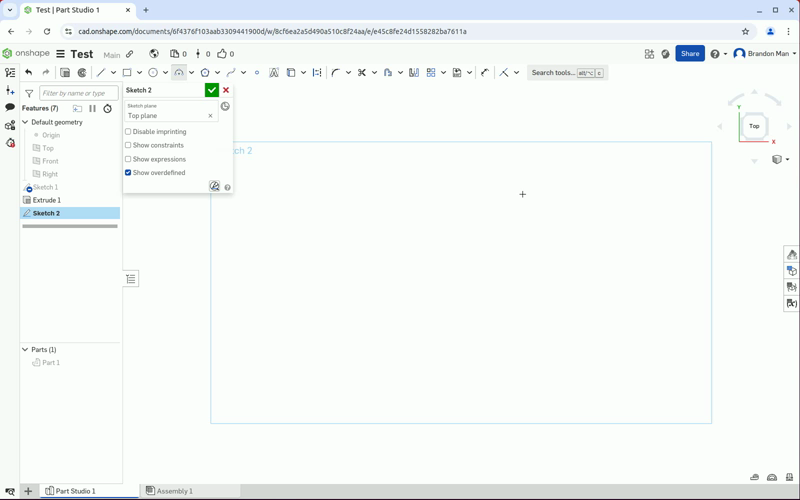
mouse_move(560, 238)
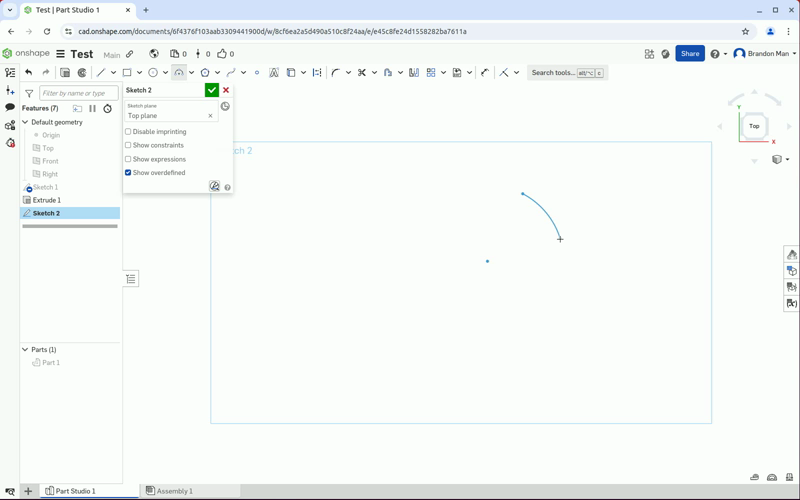
click(560, 238)
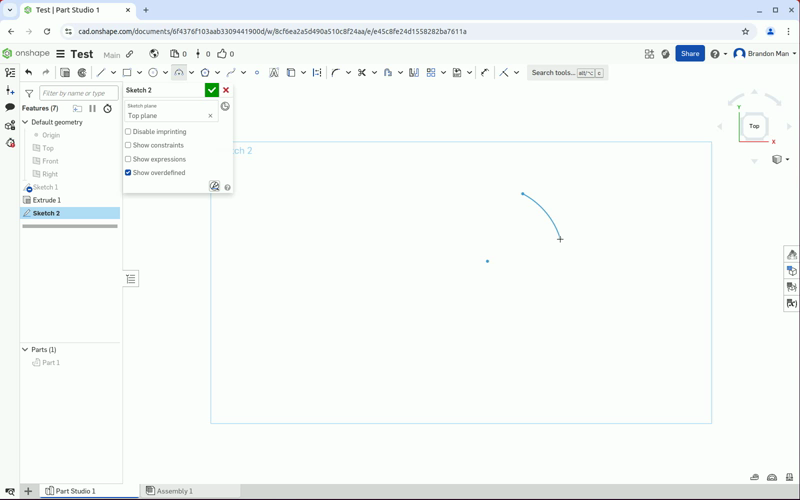
mouse_move(544, 213)
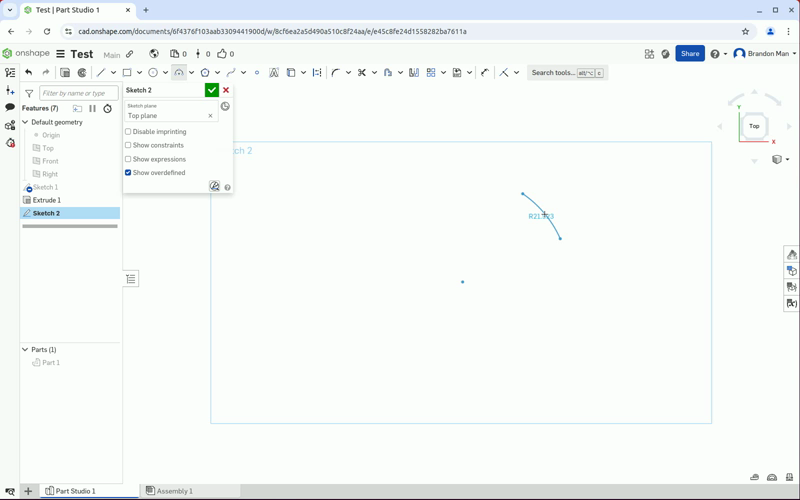
click(544, 213)
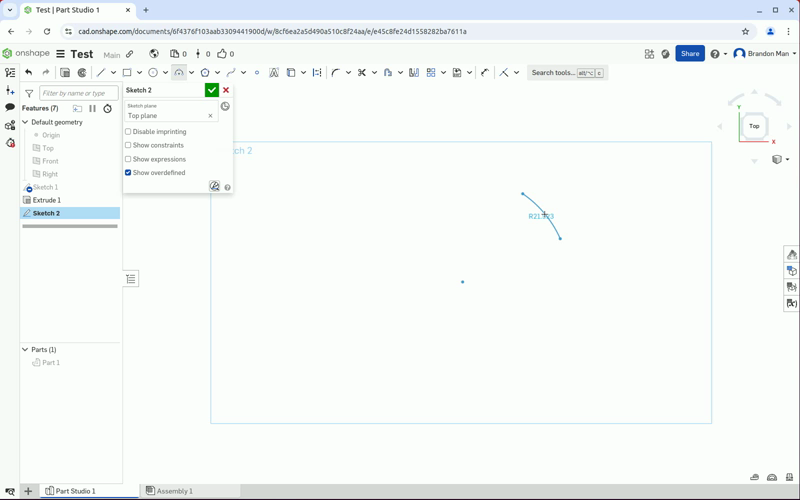
key_up(shift)
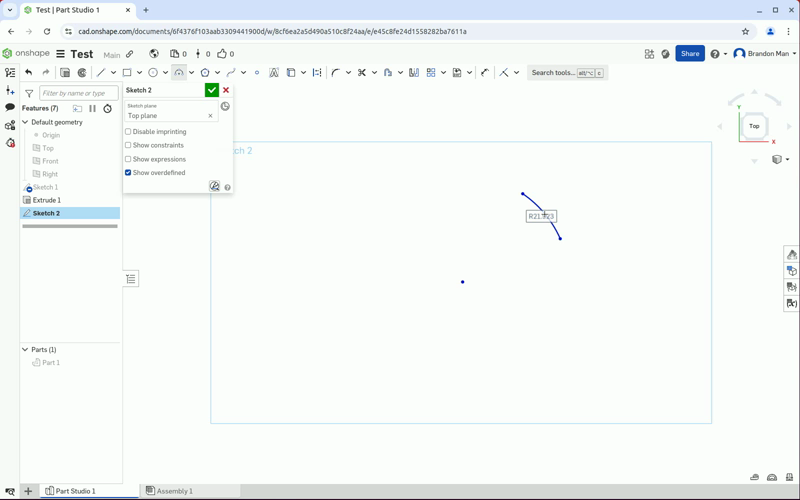
mouse_move(560, 238)
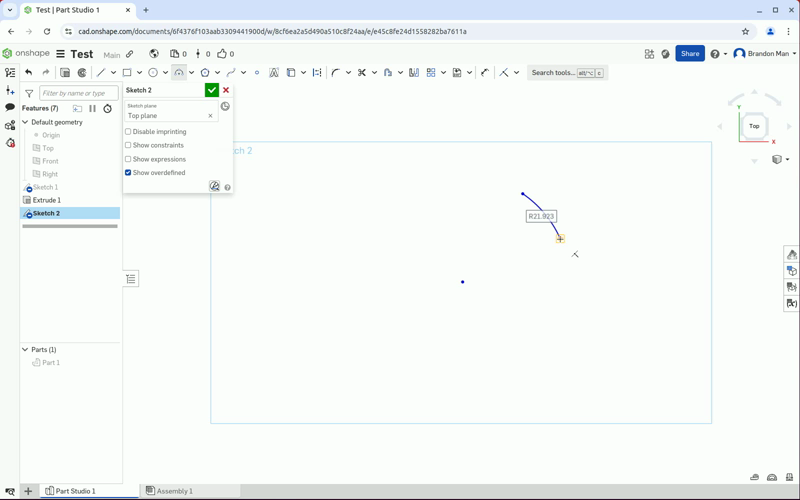
click(560, 238)
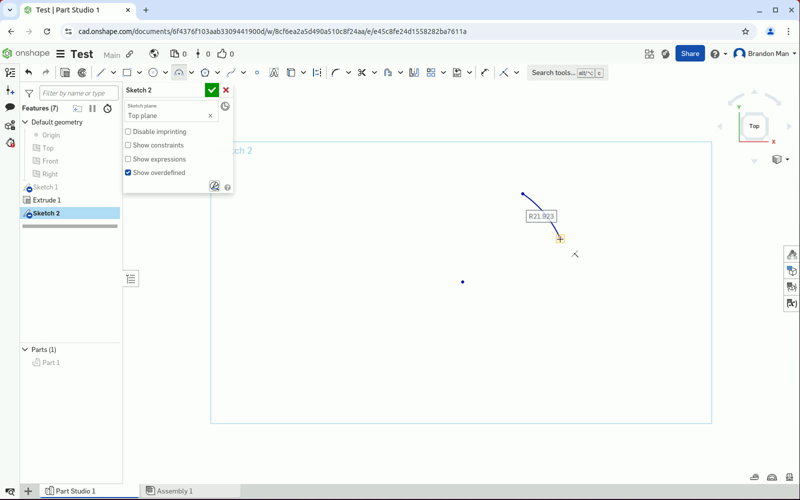
mouse_move(522, 193)
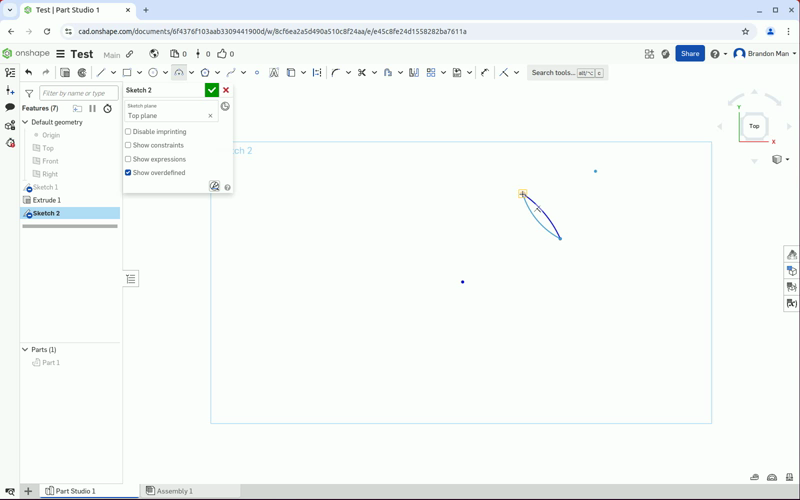
click(522, 193)
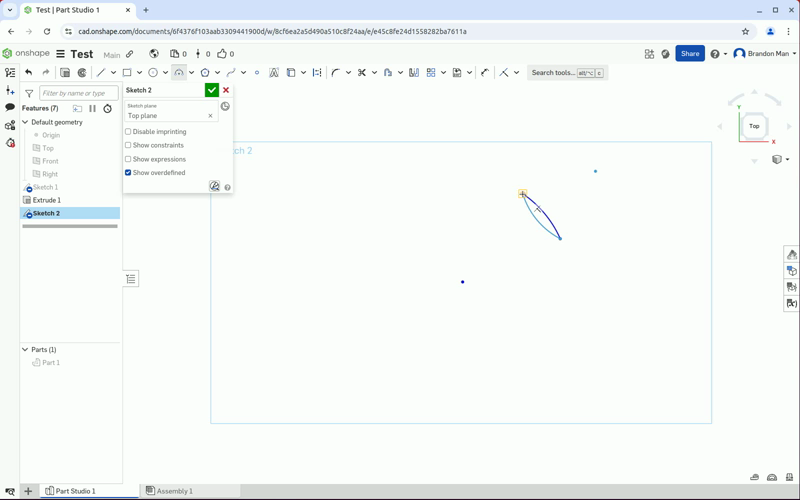
key_down(shift)
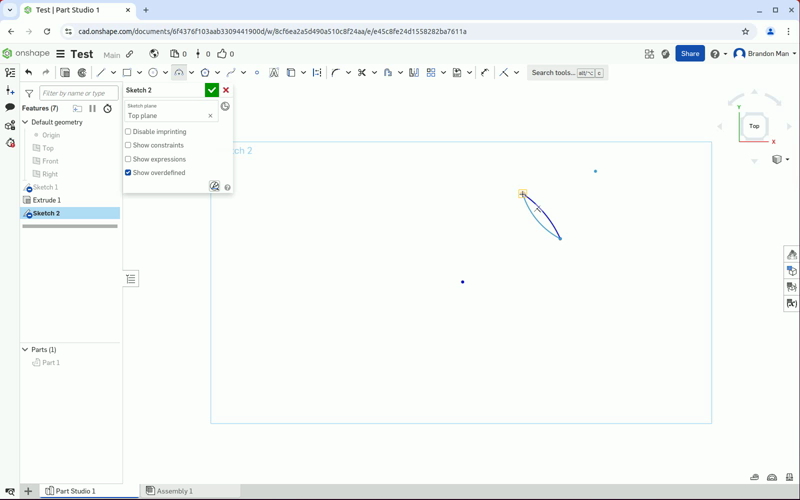
mouse_move(567, 195)
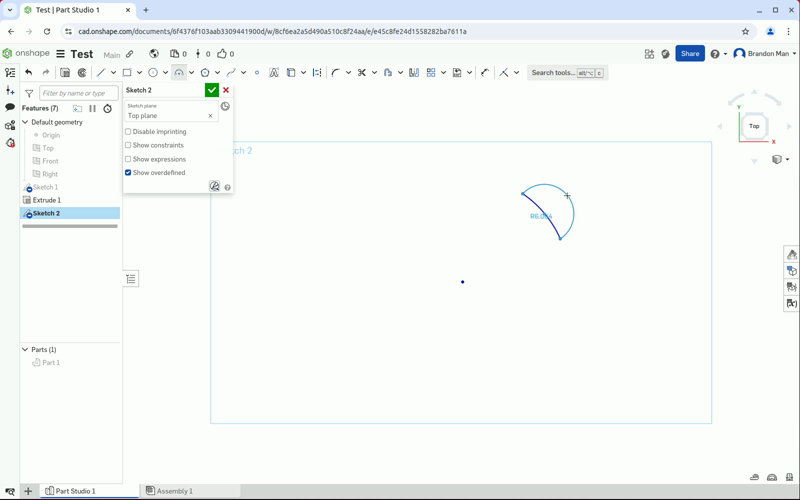
click(567, 195)
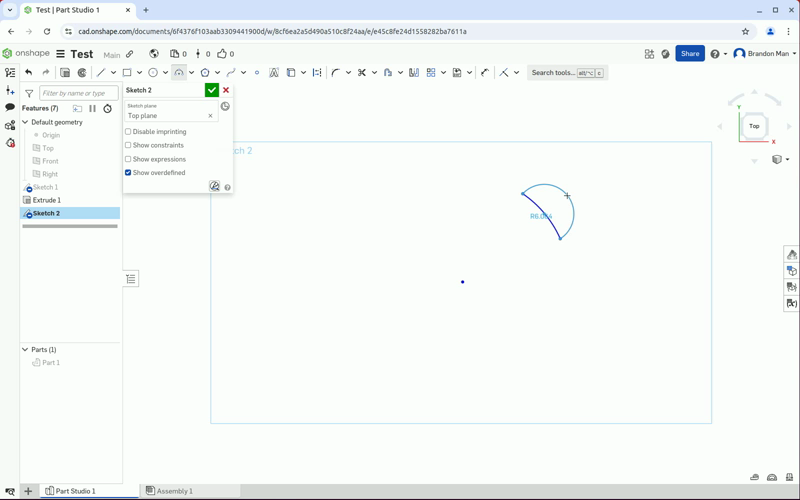
key_up(shift)
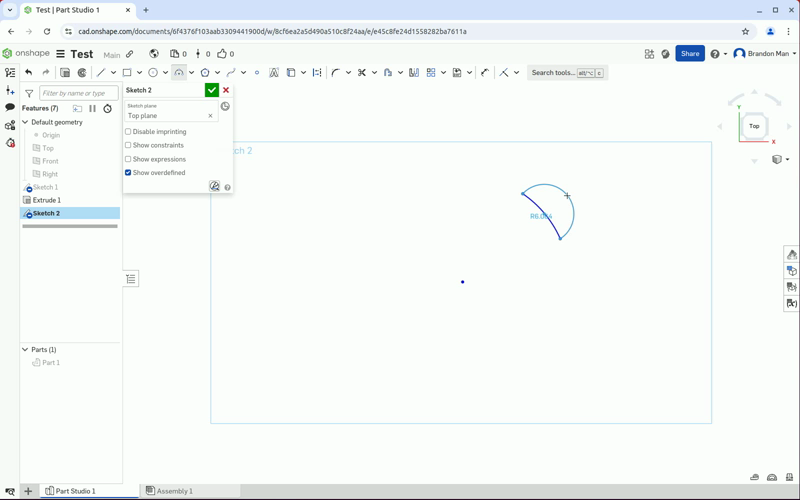
key(esc)
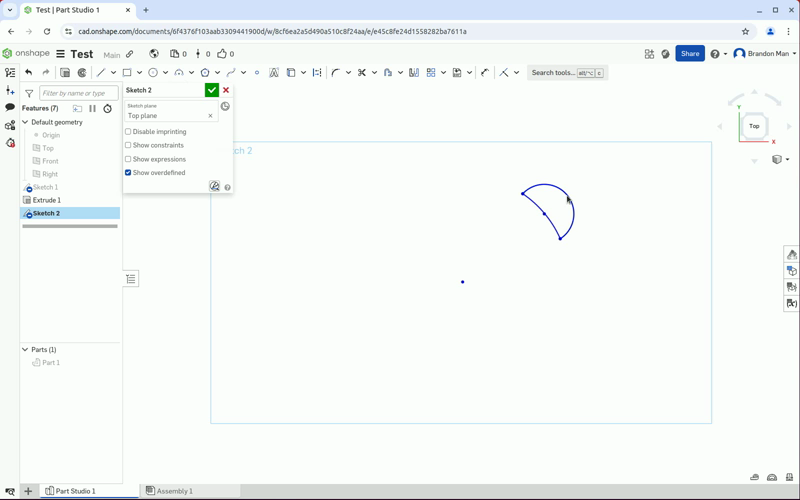
mouse_move(535, 200)
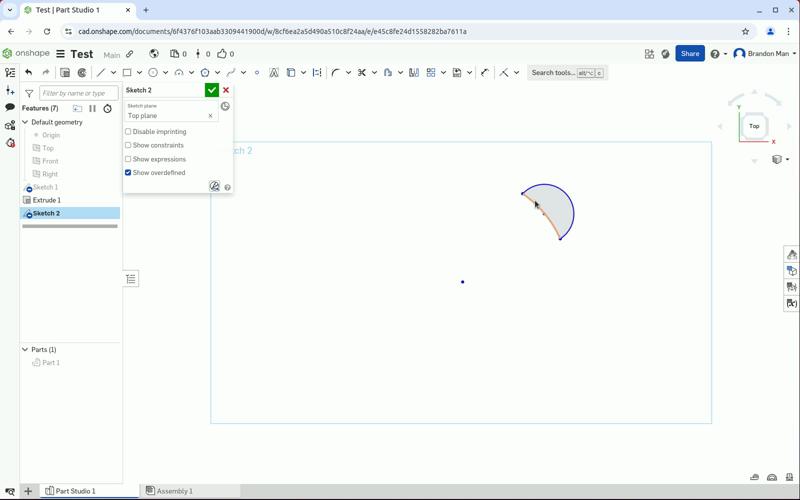
scroll(6)
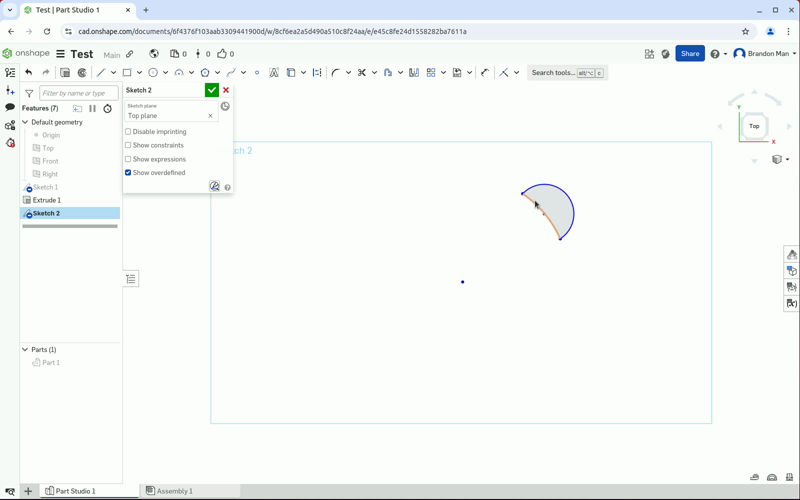
scroll(6)
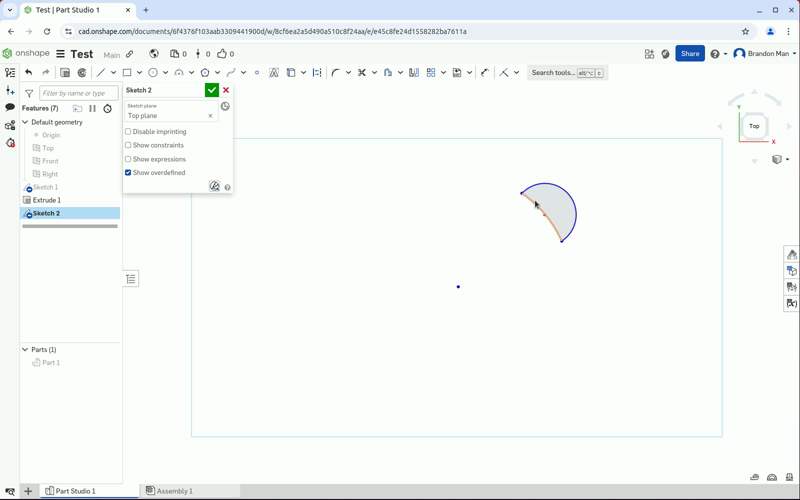
scroll(6)
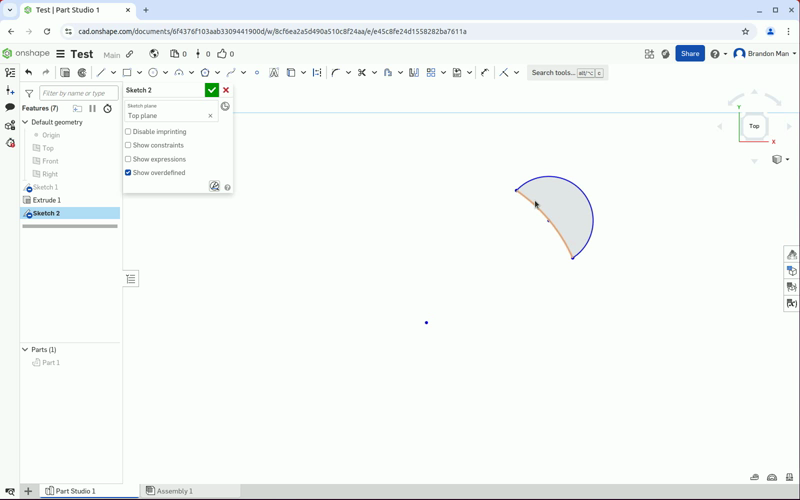
scroll(6)
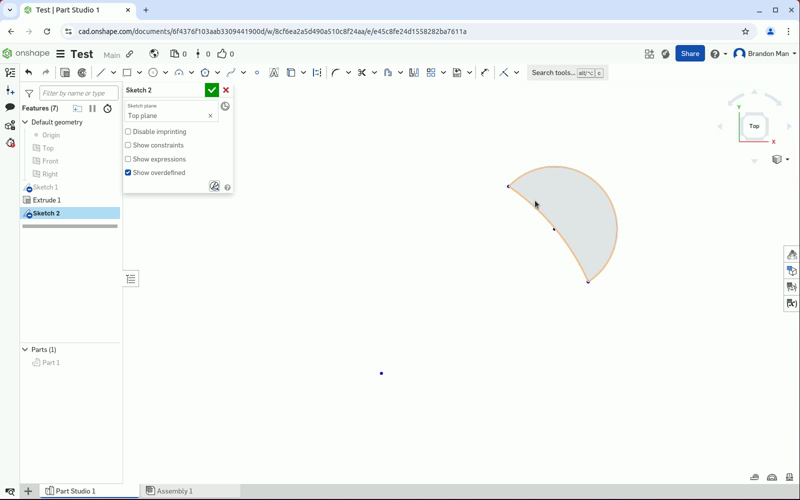
scroll(6)
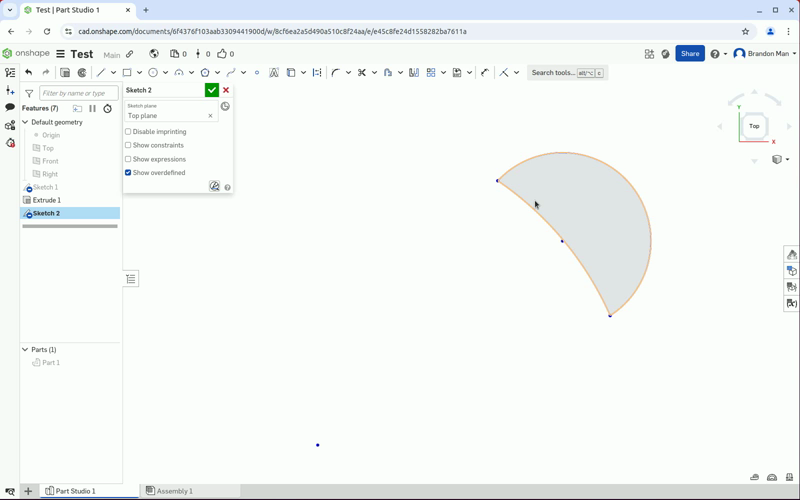
scroll(6)
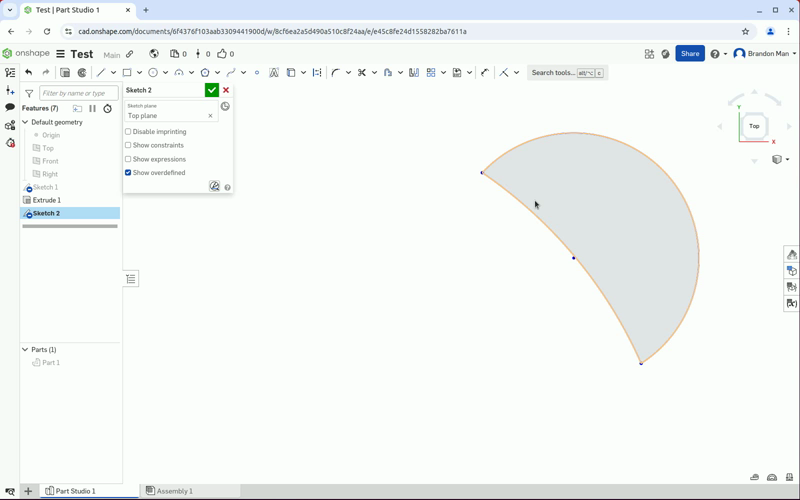
scroll(6)
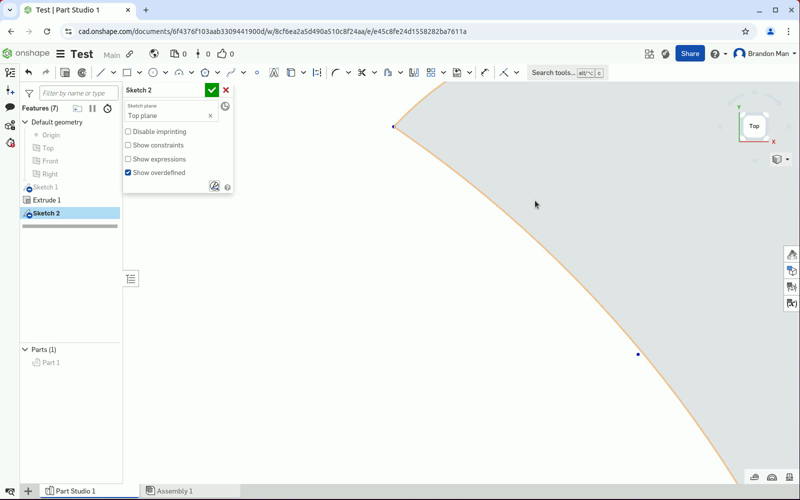
click(535, 200)
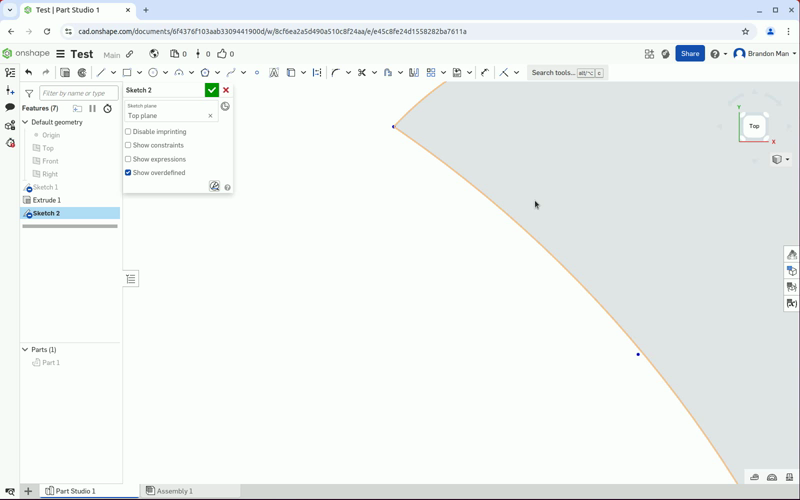
scroll(-6)
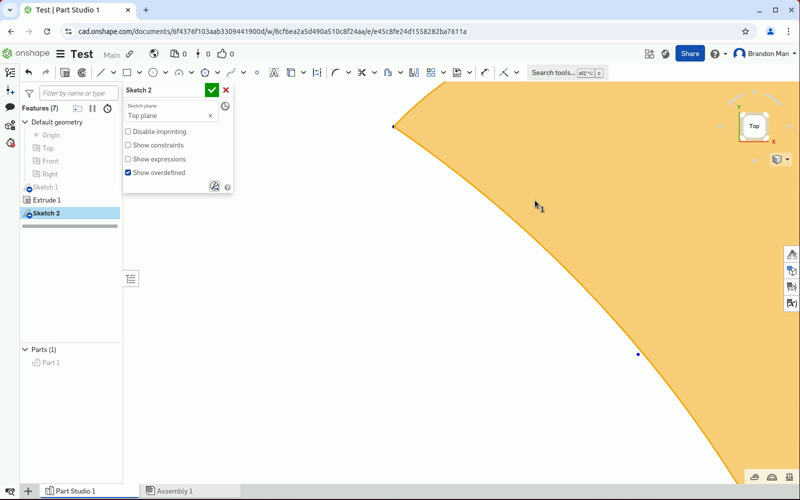
scroll(-6)
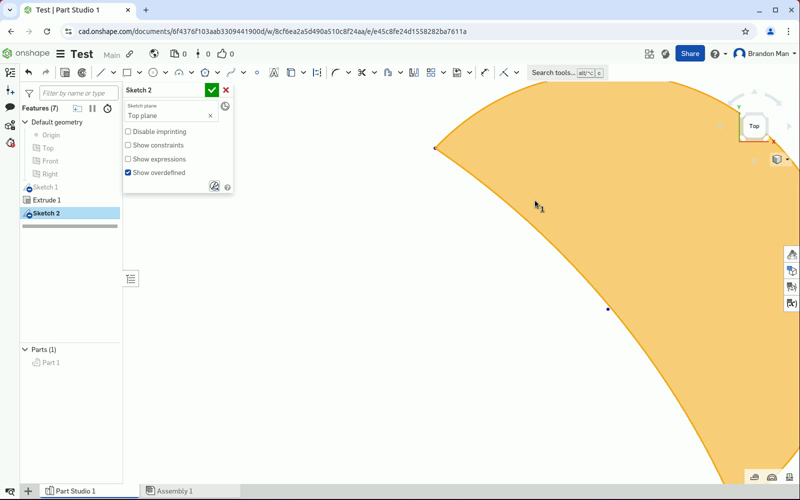
scroll(-6)
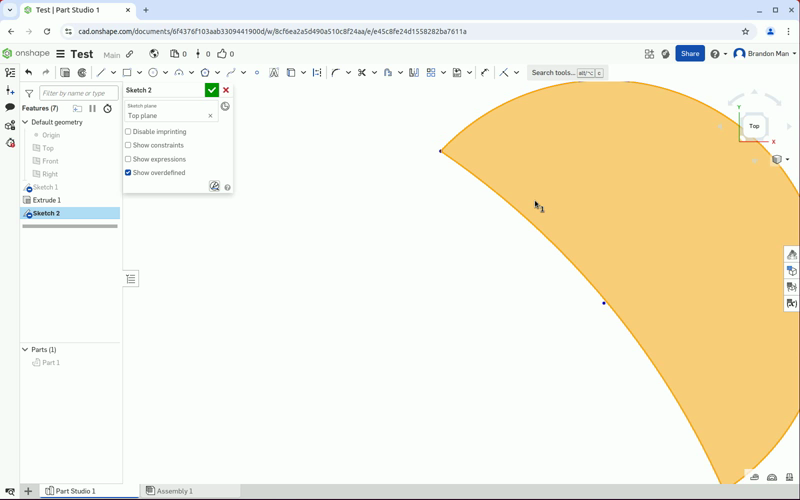
scroll(-6)
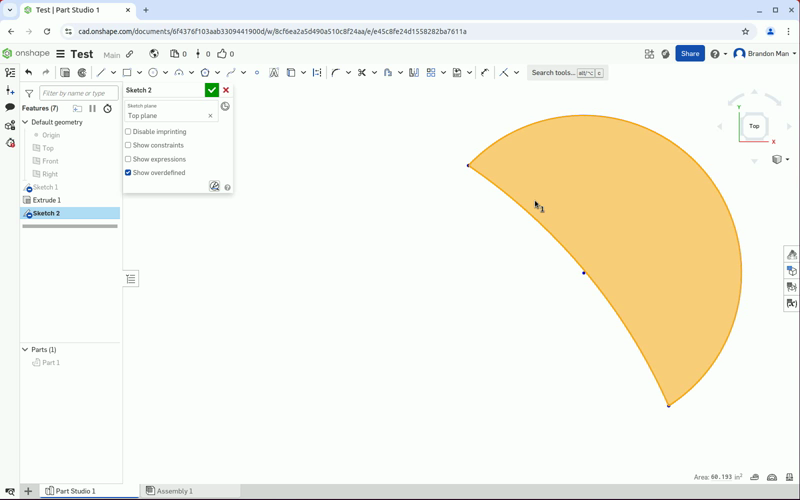
scroll(-6)
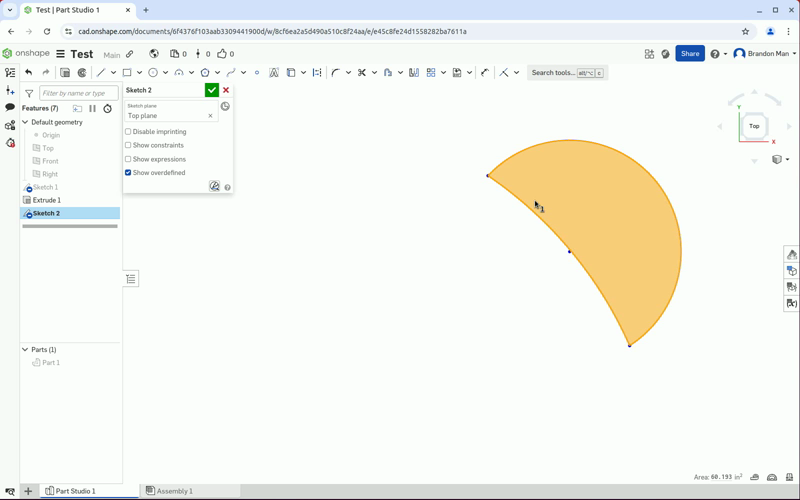
scroll(-6)
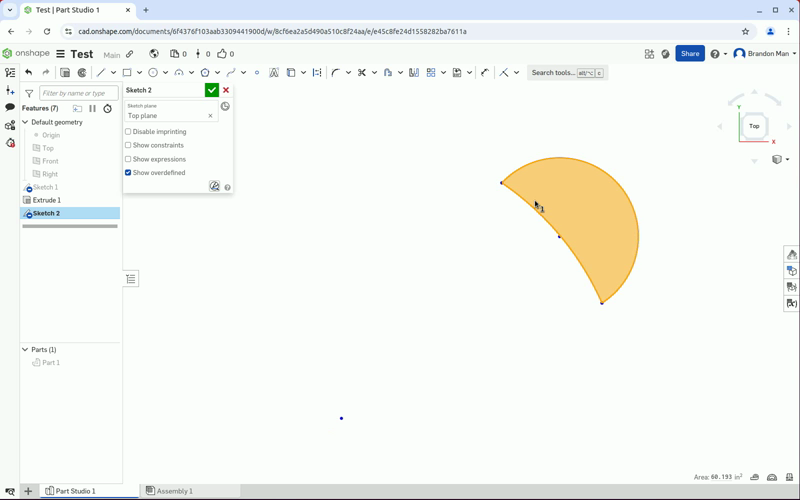
scroll(-6)
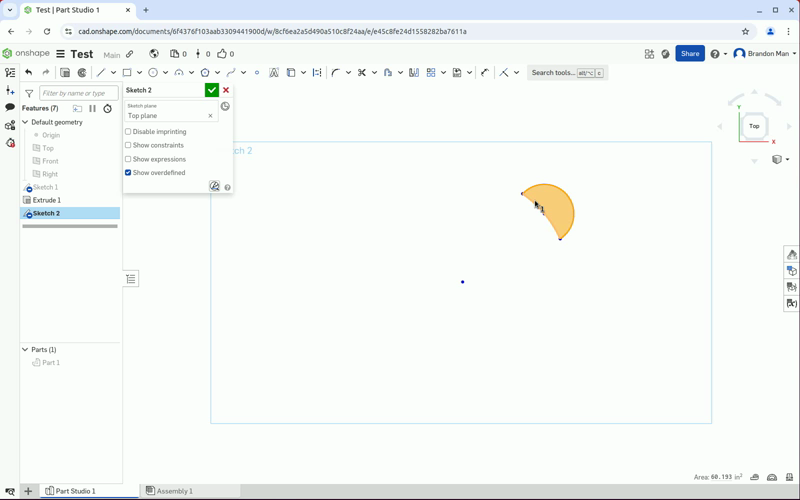
mouse_move(73, 352)
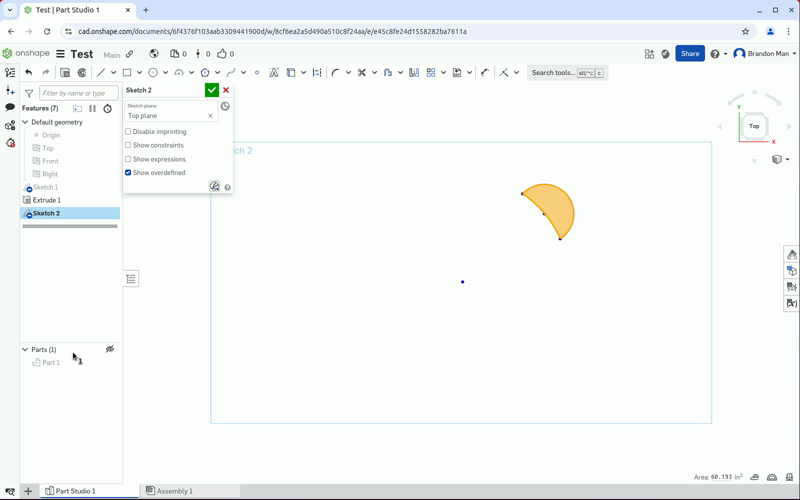
key(shift+y)
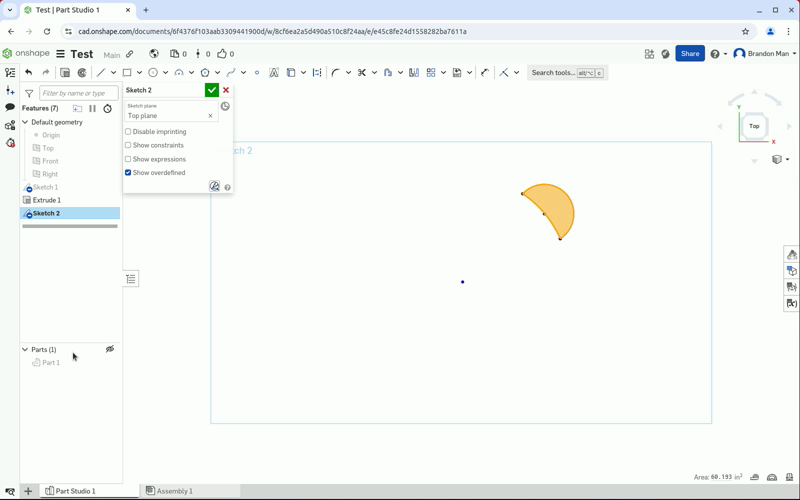
key(shift+e)
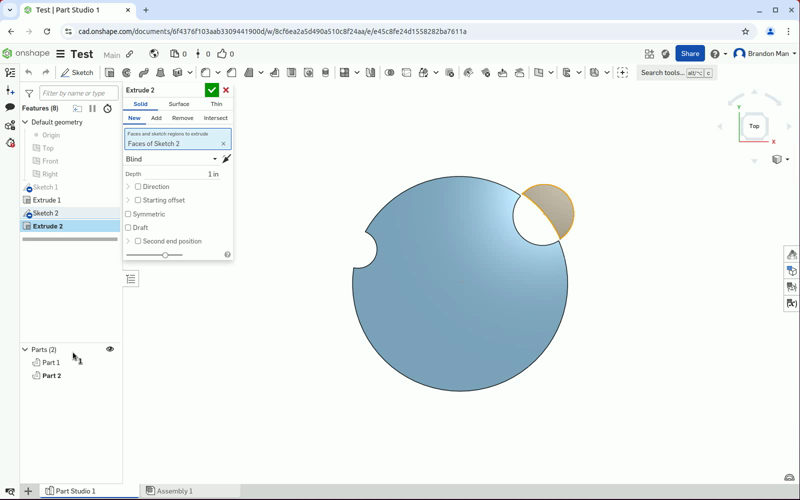
mouse_move(143, 106)
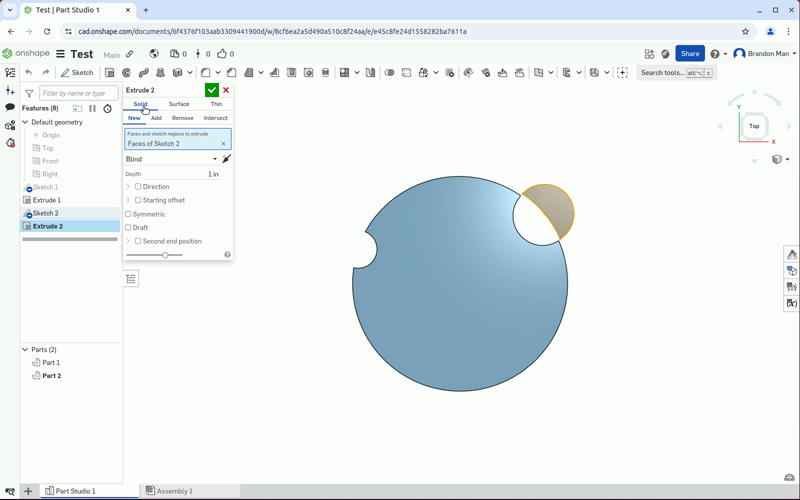
click(143, 106)
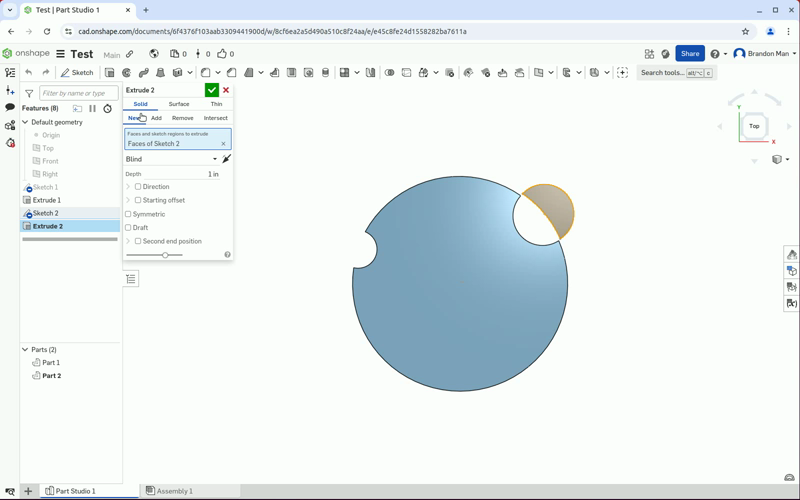
mouse_move(137, 120)
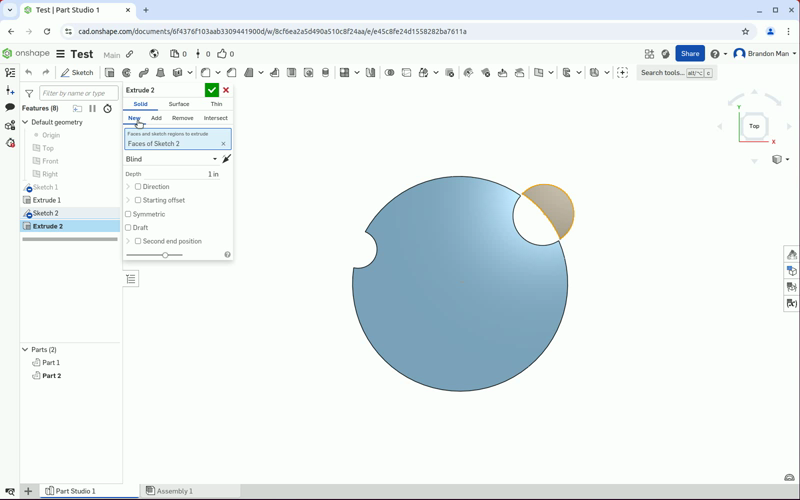
click(137, 120)
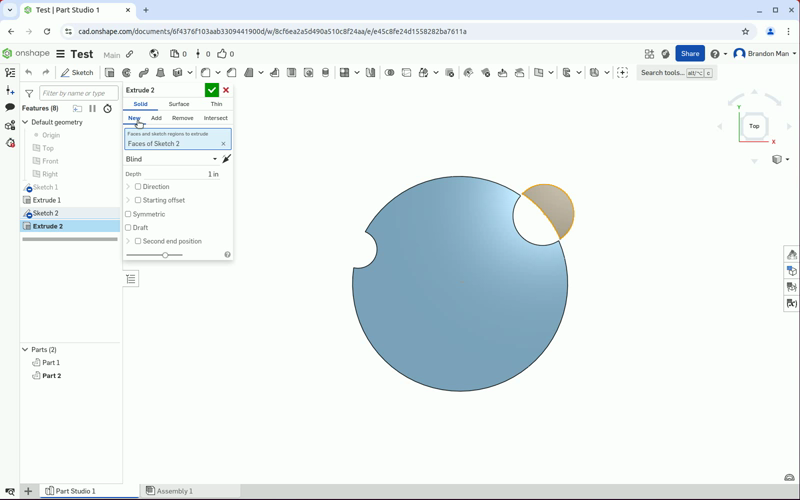
key(tab, 4)
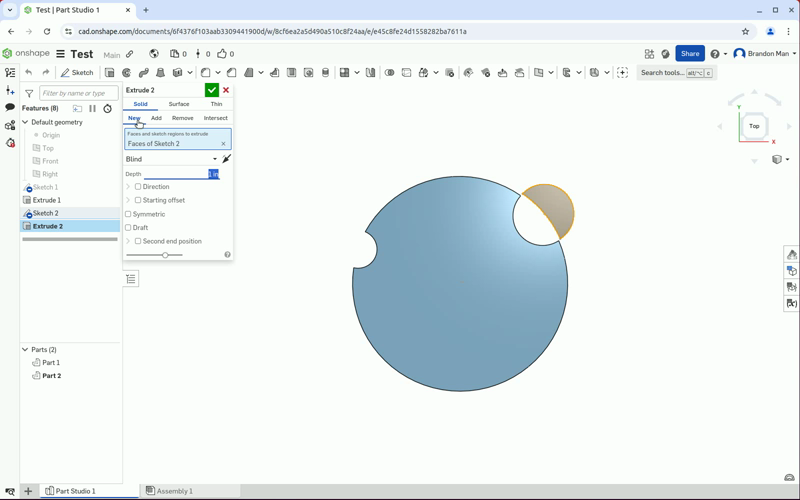
text(10.832)
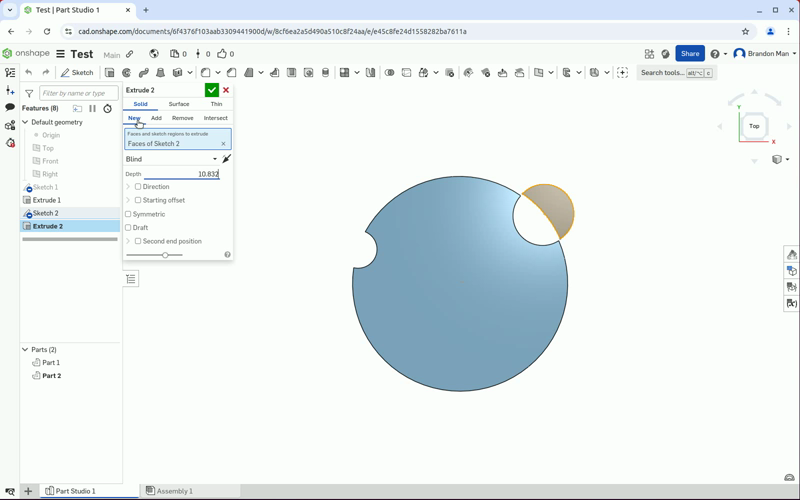
key(enter)
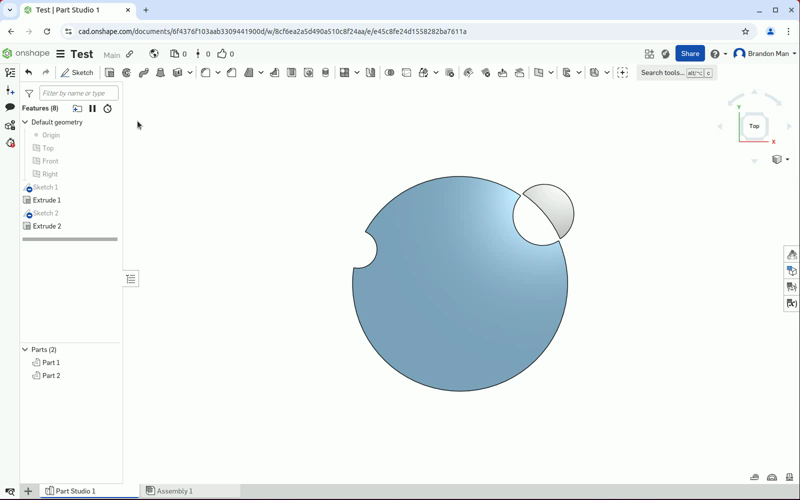
key(shift+h)
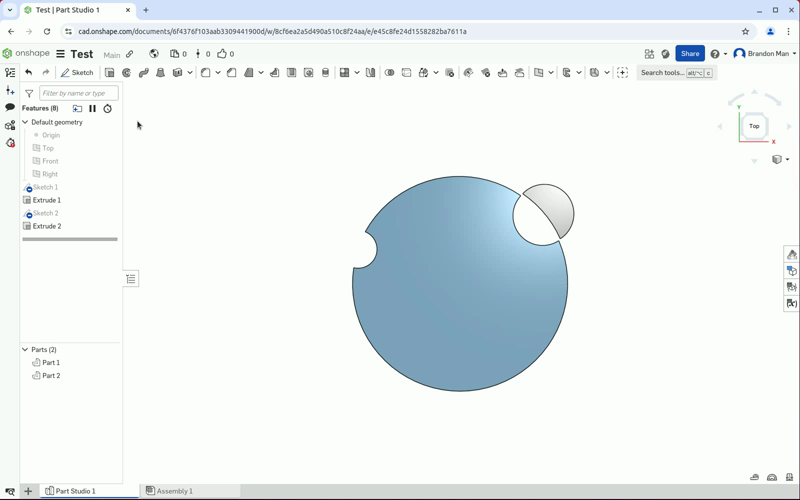
key(shift+h)
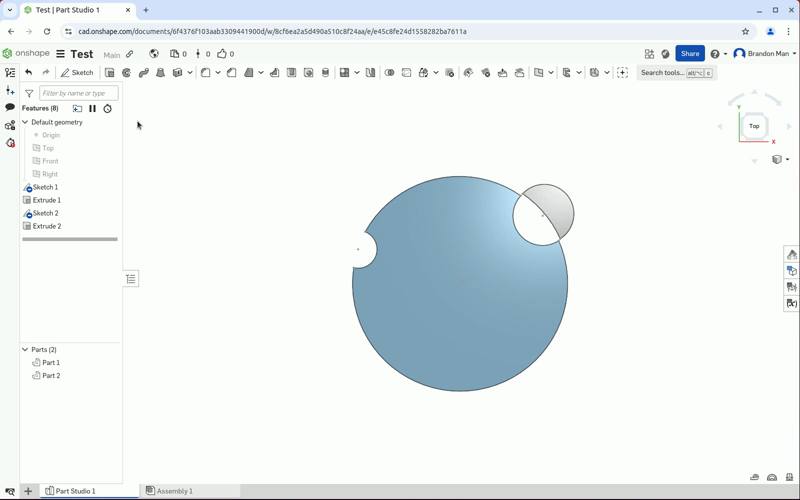
key(shift+7)
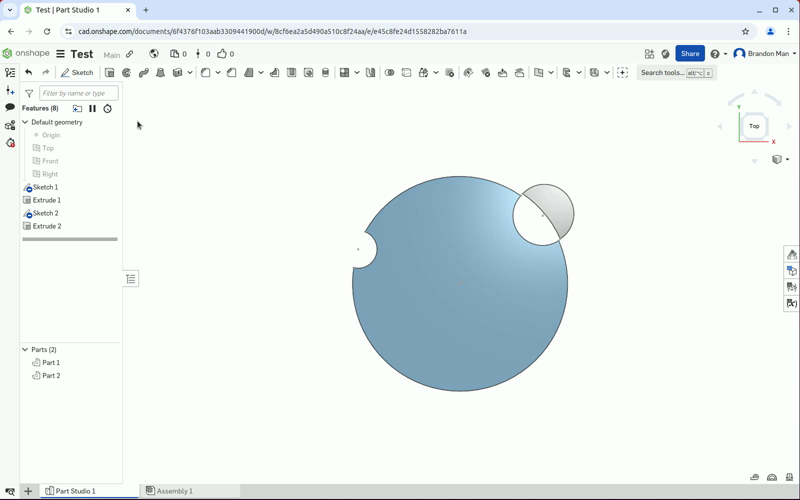
key(up, 3)
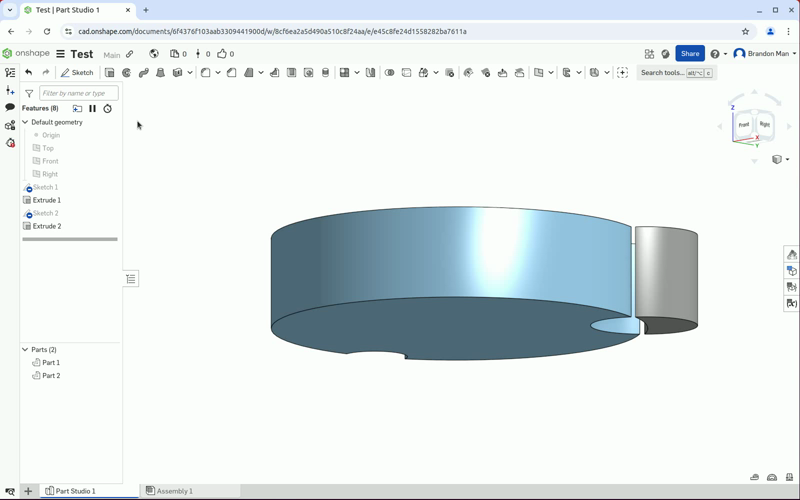
key(left, 3)
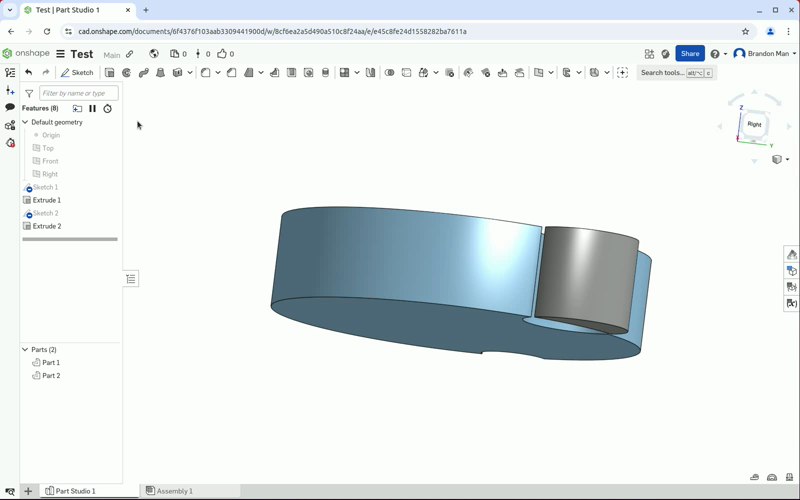
key(right, 3)
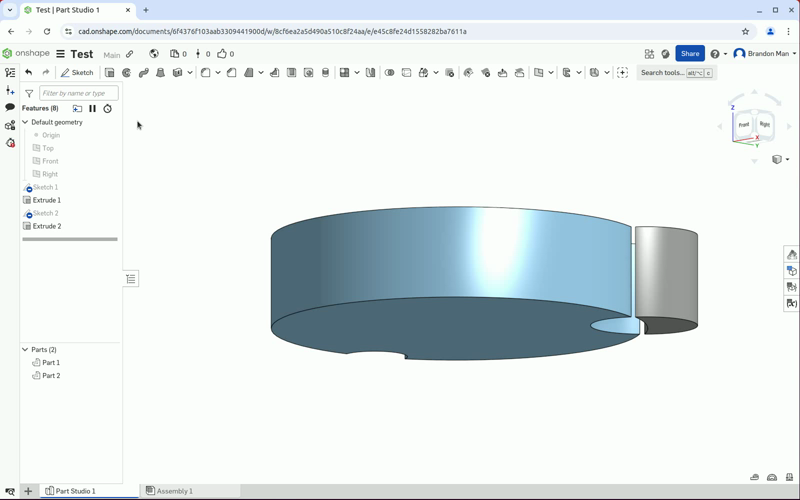
key(down, 3)
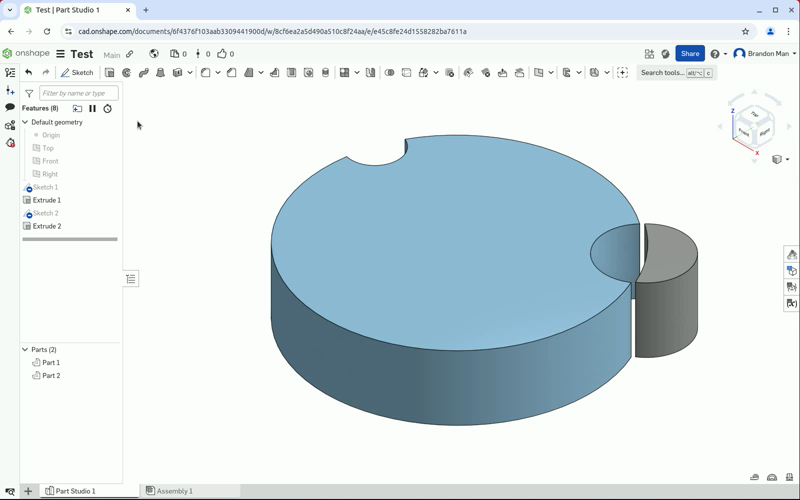
mouse_move(73, 189)
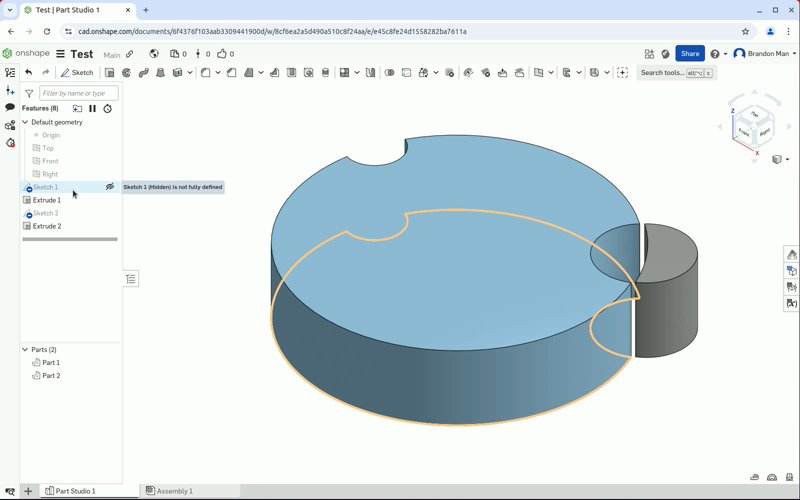
click(73, 189)